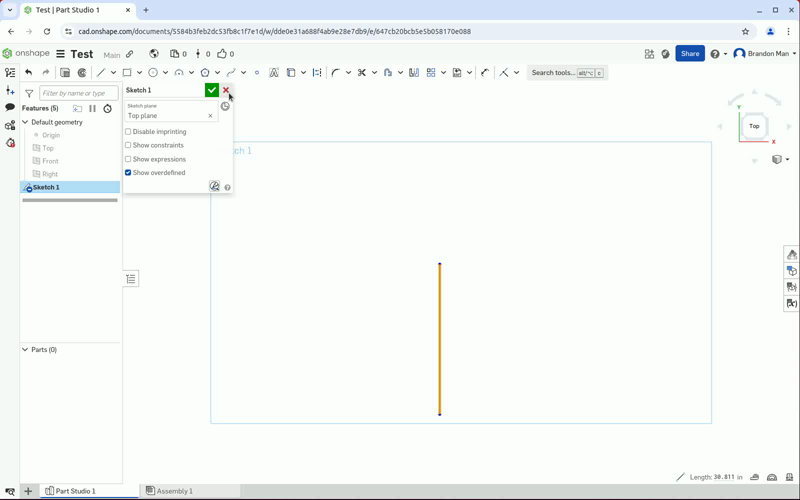
key(shift+h)
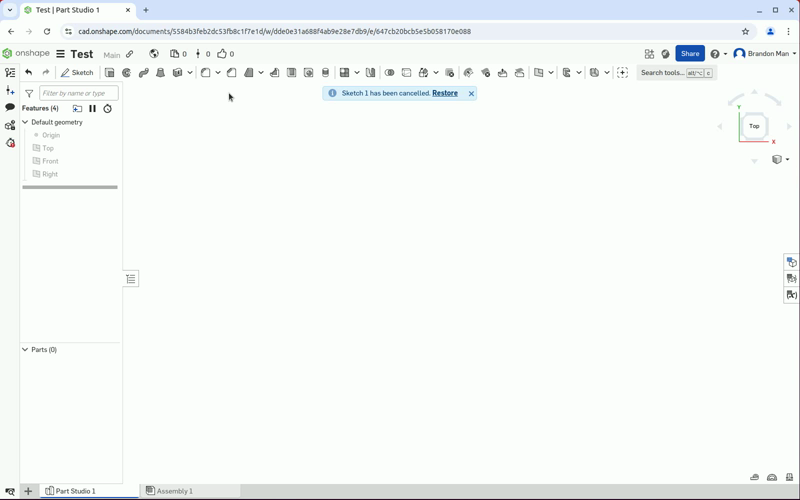
mouse_move(73, 352)
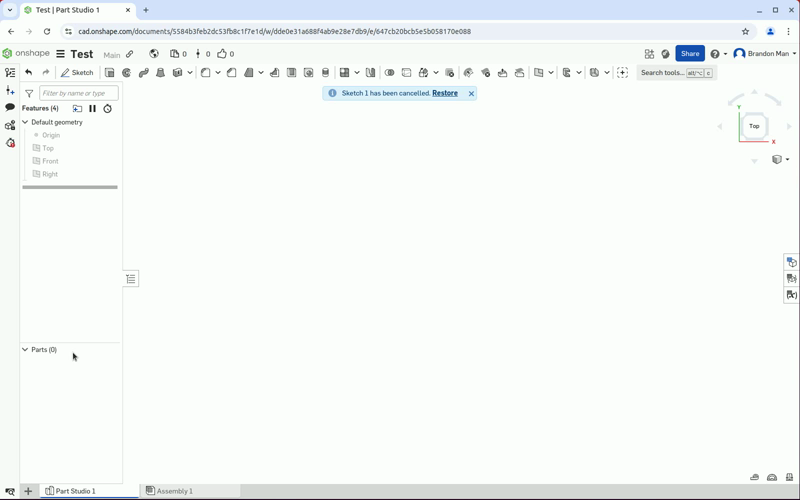
key(y)
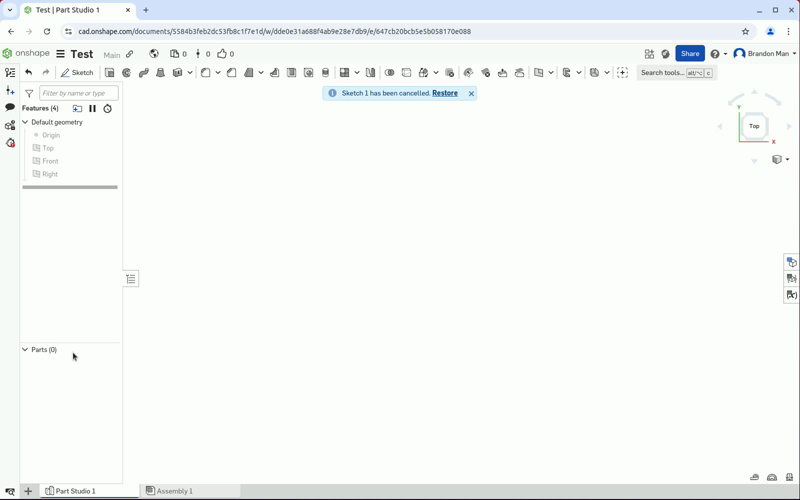
key(shift+p)
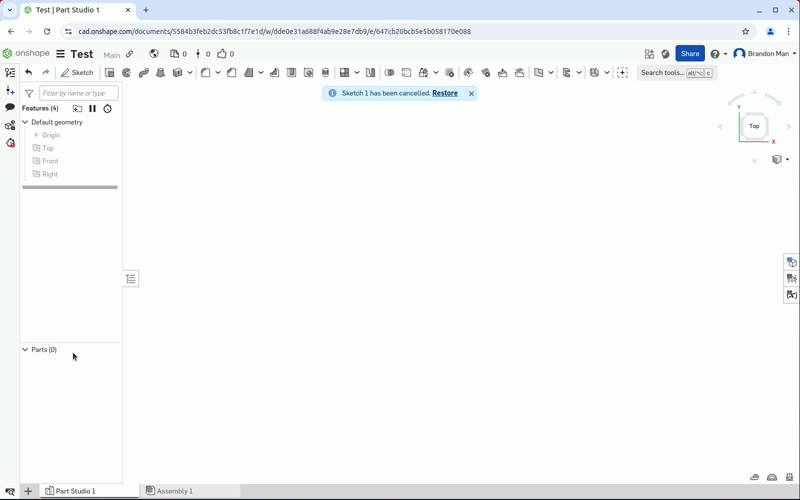
key(space)
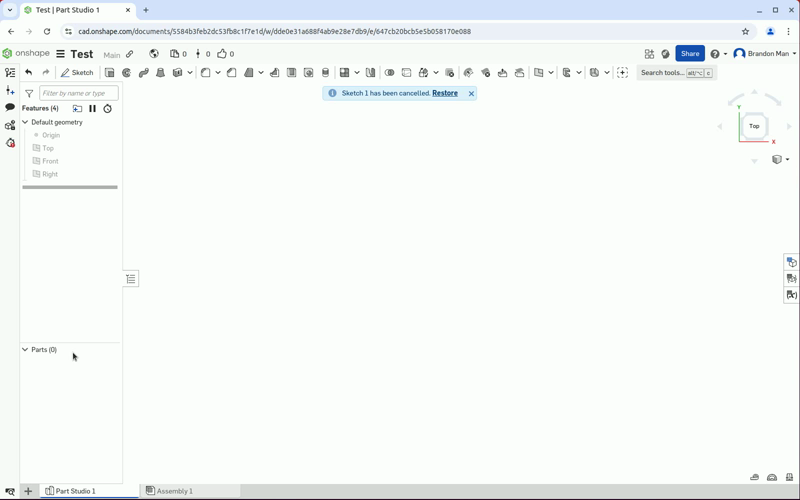
key_down(shift)
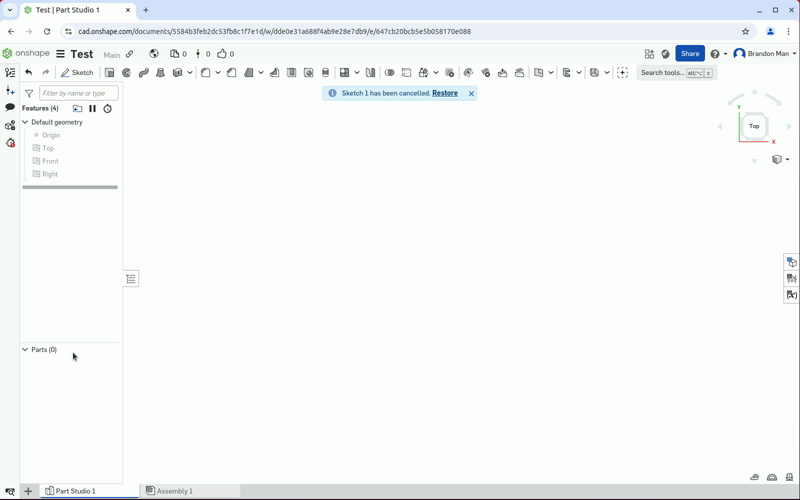
key(up)
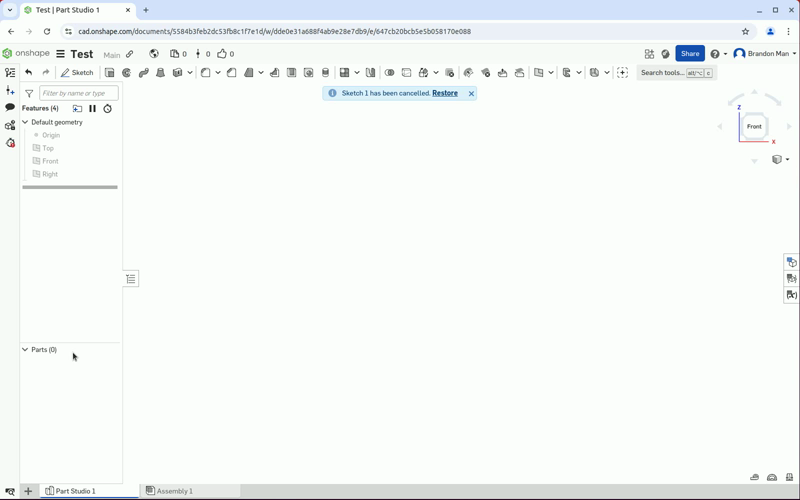
key_up(shift)
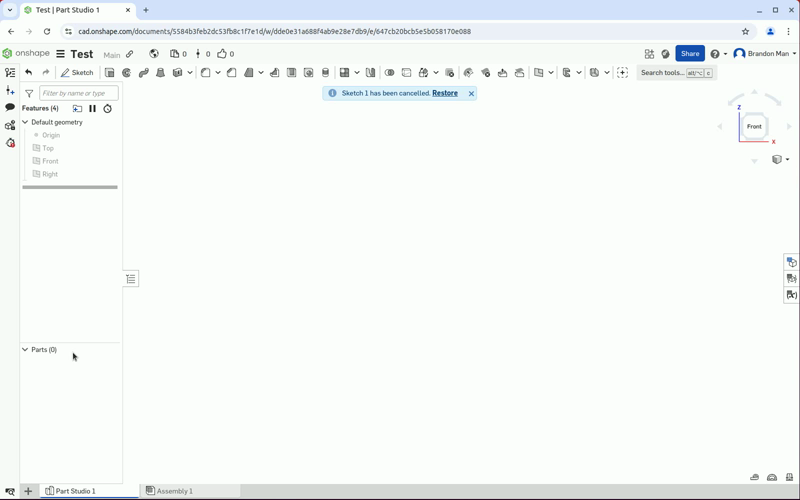
mouse_move(73, 352)
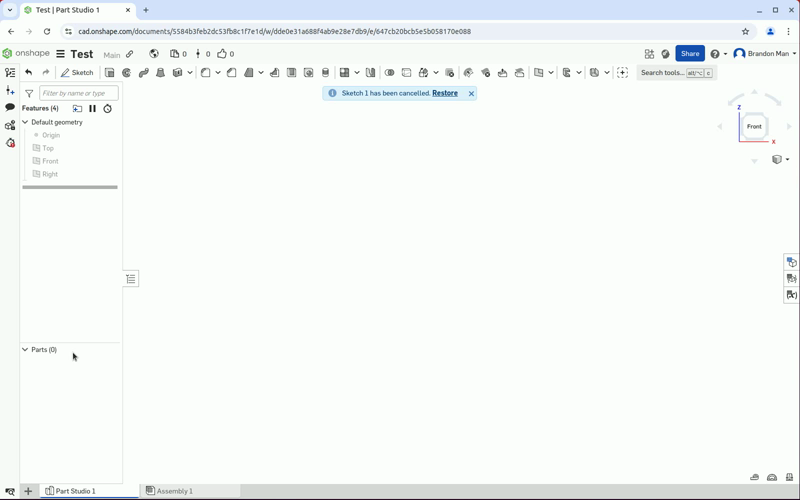
key(shift+y)
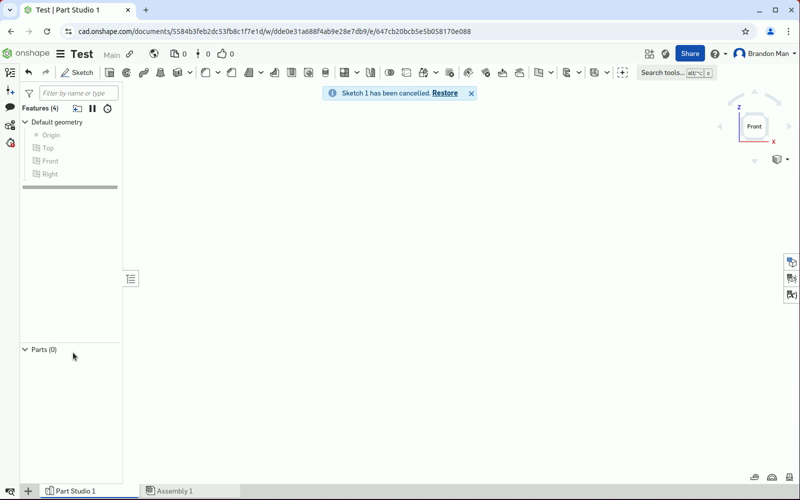
key(shift+s)
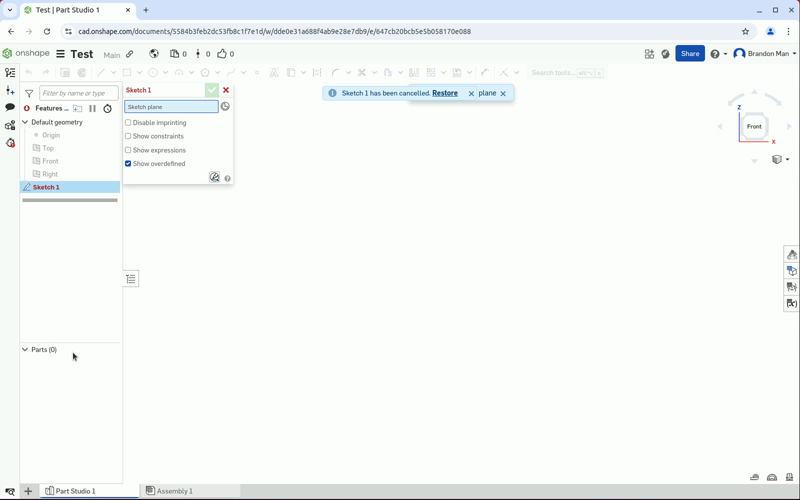
mouse_move(73, 163)
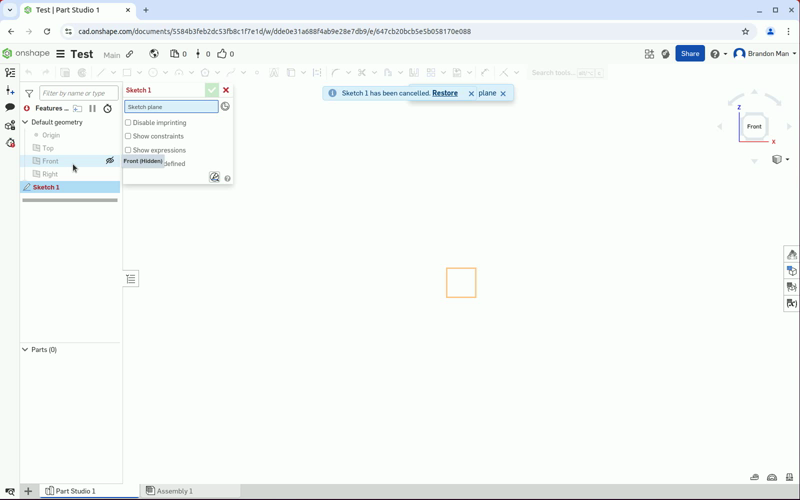
click(73, 163)
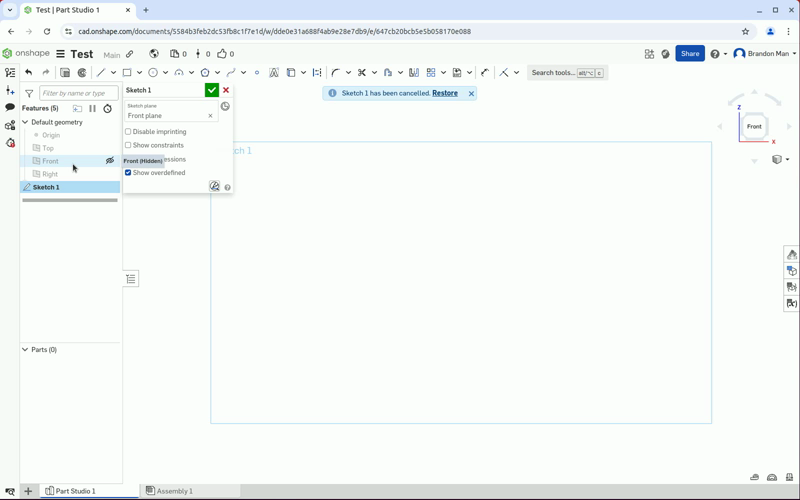
mouse_move(73, 352)
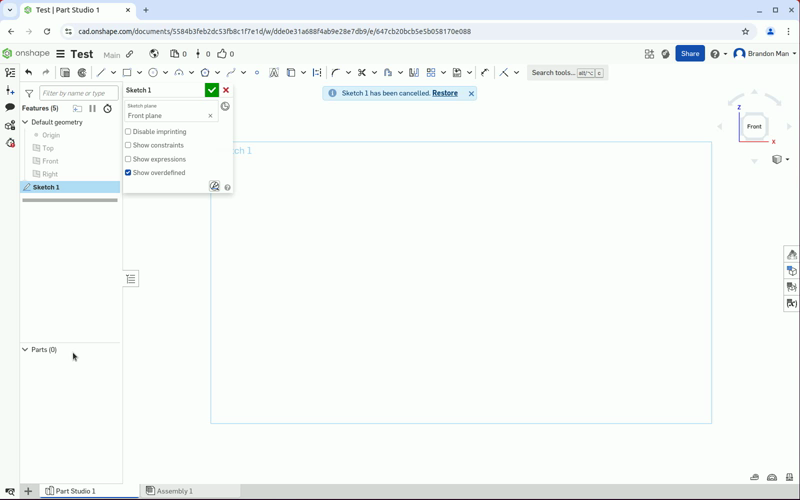
key(y)
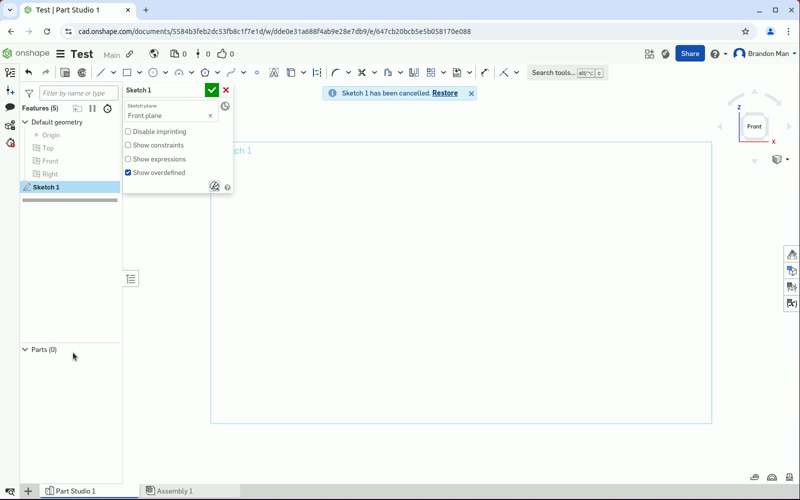
key(l)
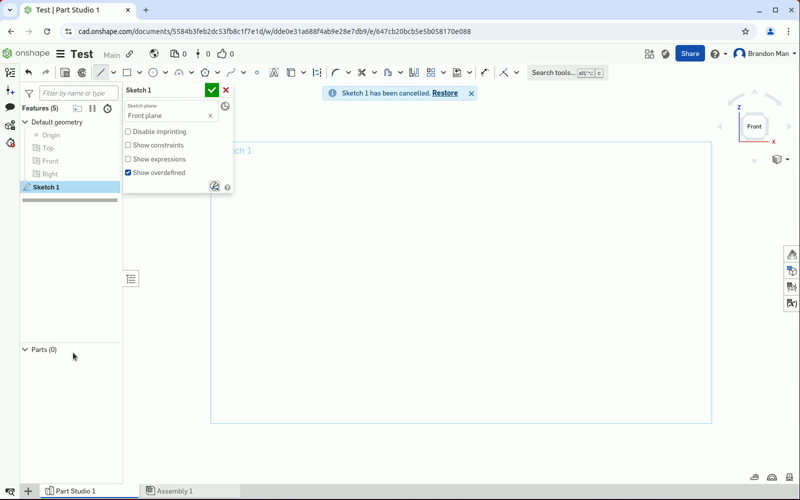
key_down(shift)
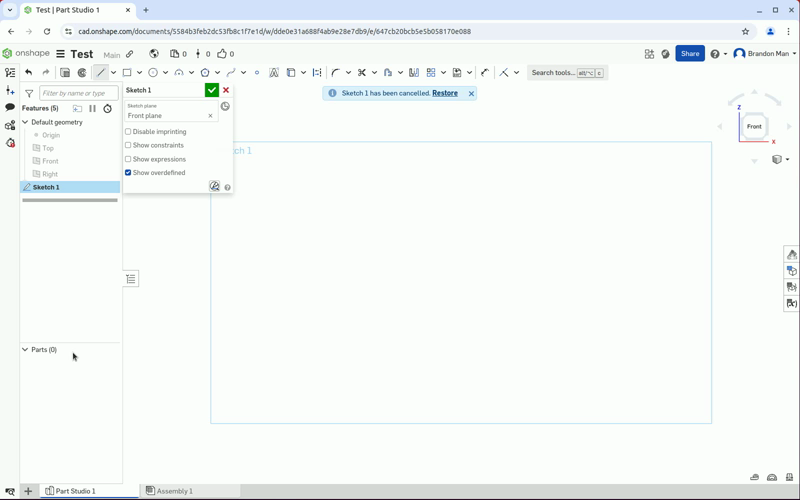
mouse_move(348, 334)
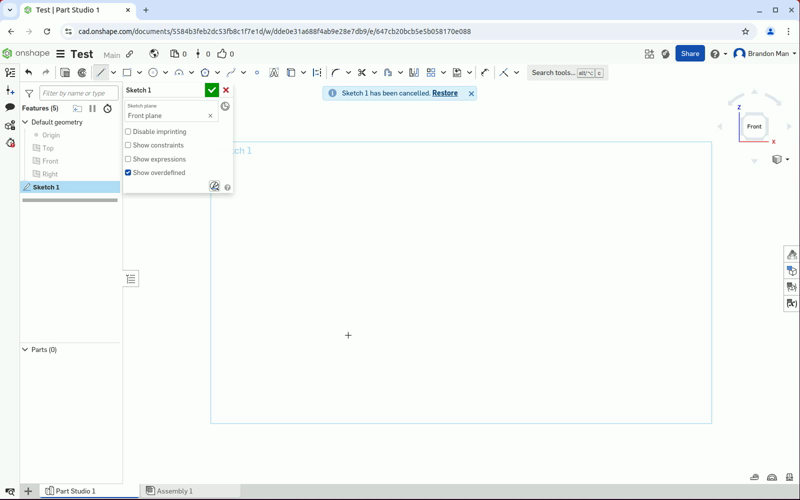
click(348, 334)
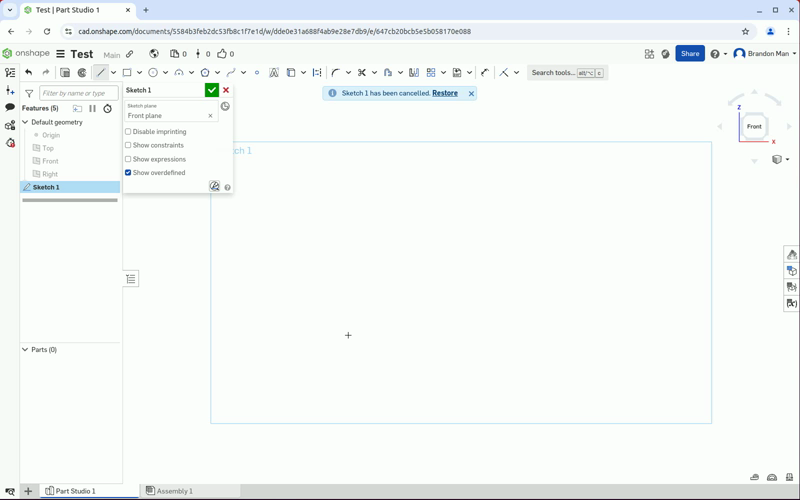
key_up(shift)
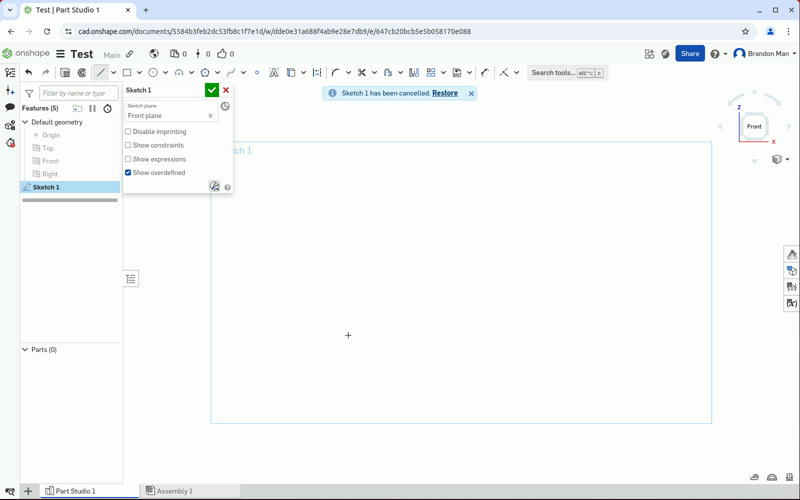
key_down(shift)
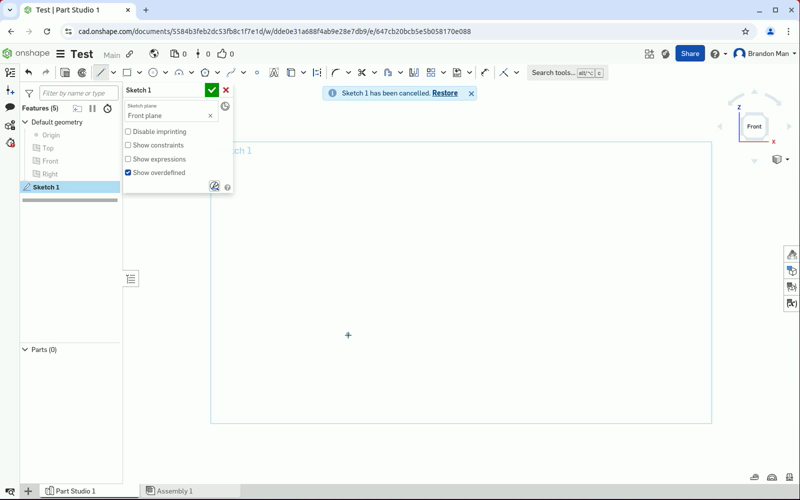
mouse_move(572, 334)
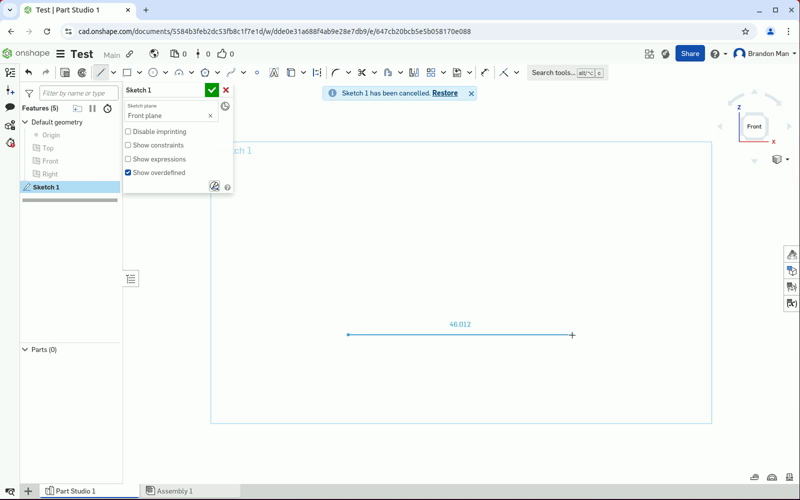
click(572, 334)
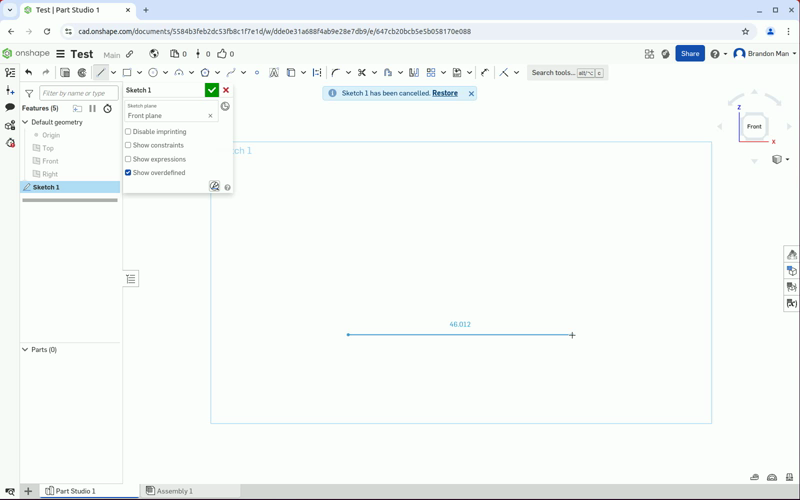
key_up(shift)
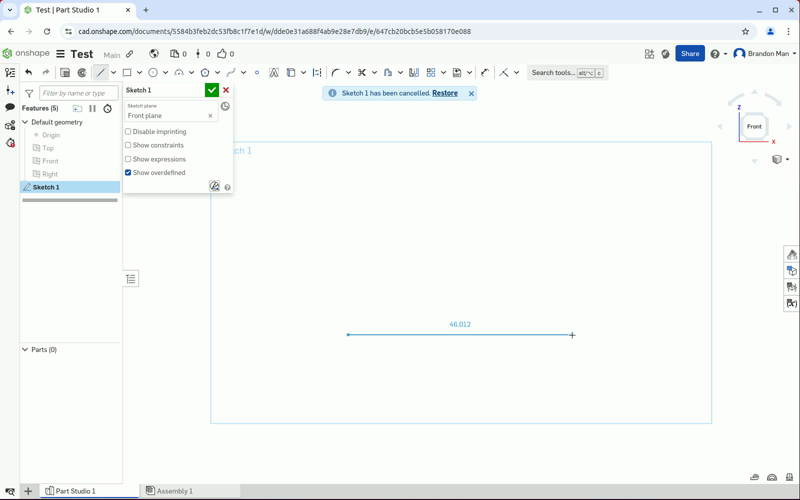
key_down(shift)
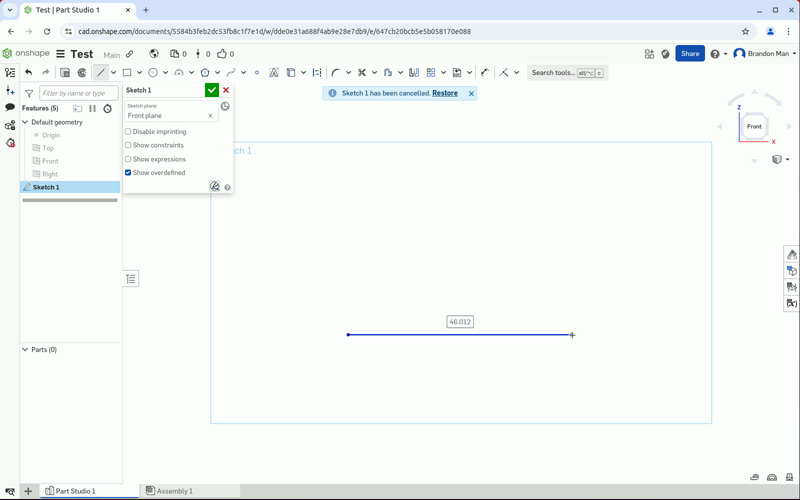
mouse_move(572, 233)
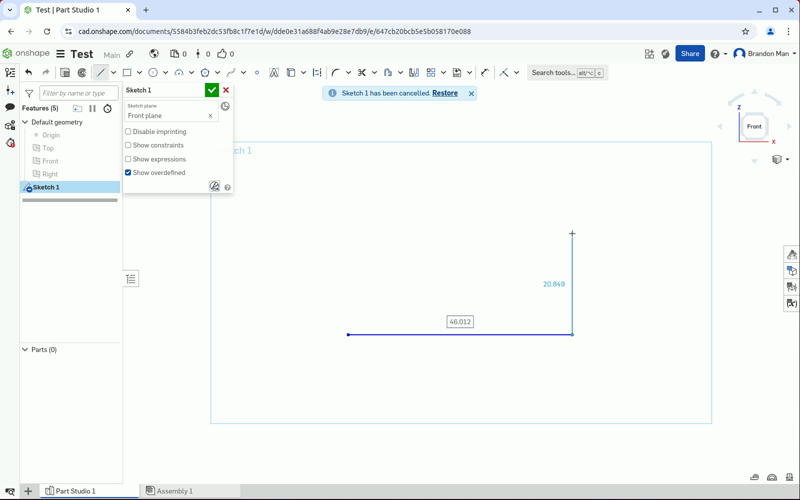
click(572, 233)
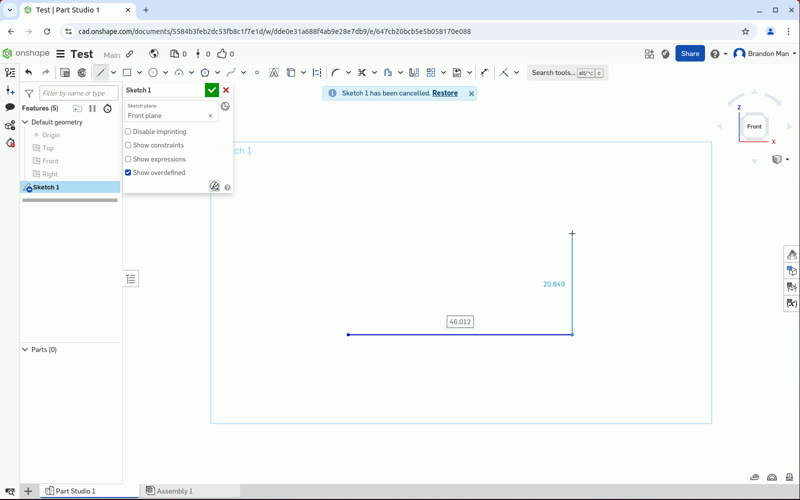
key_up(shift)
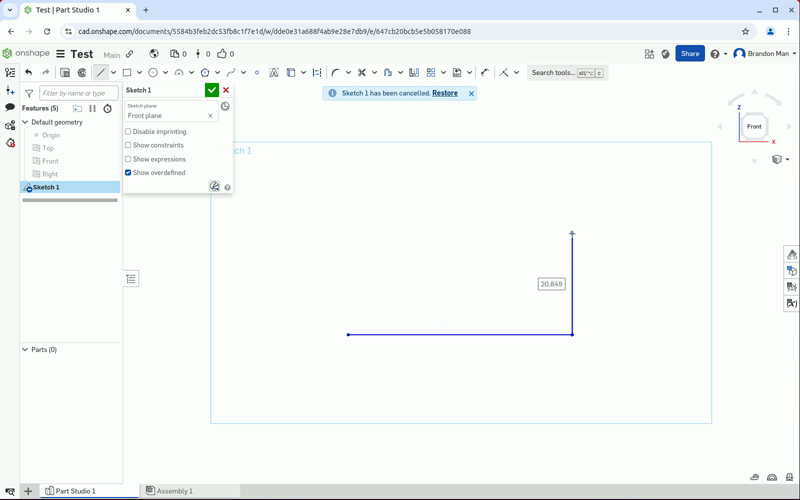
key_down(shift)
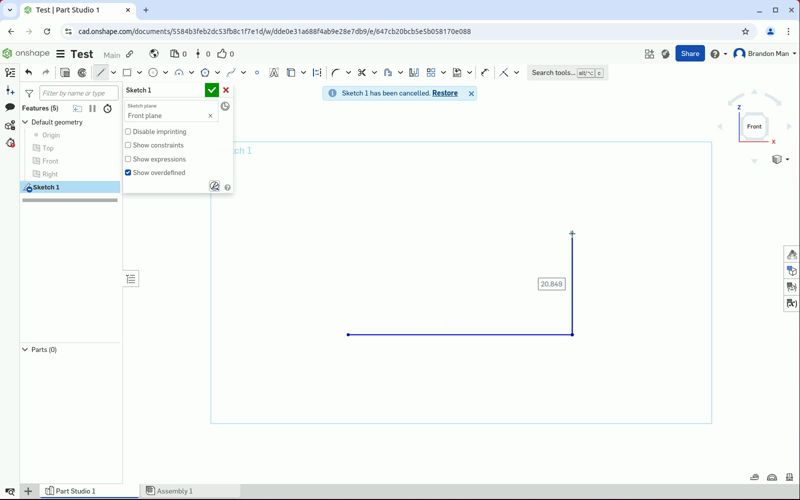
mouse_move(348, 233)
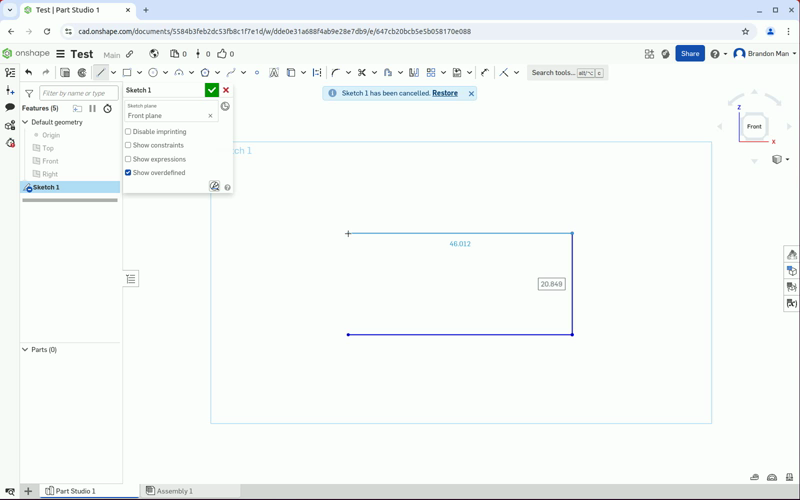
click(348, 233)
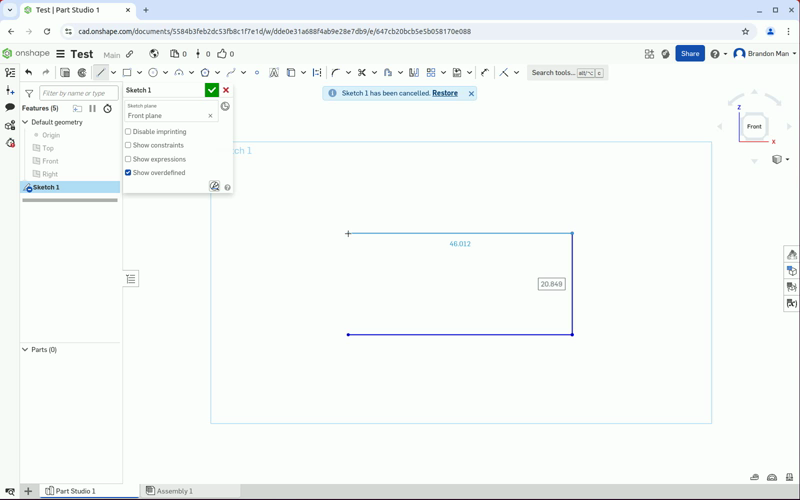
key_up(shift)
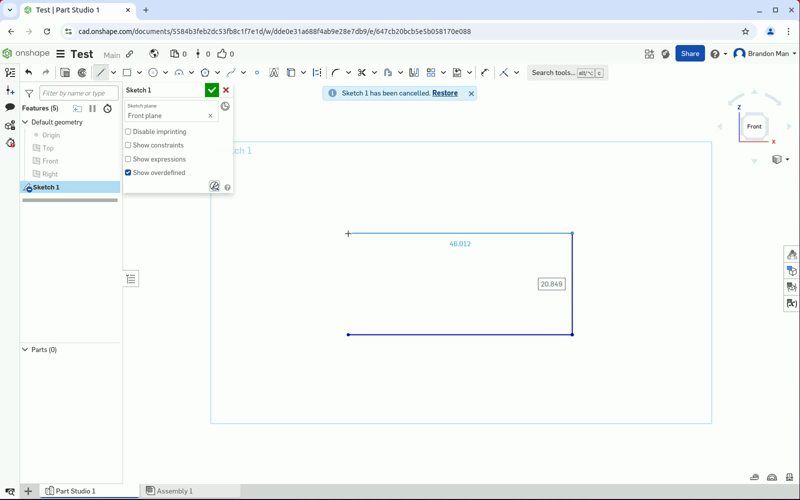
key_down(shift)
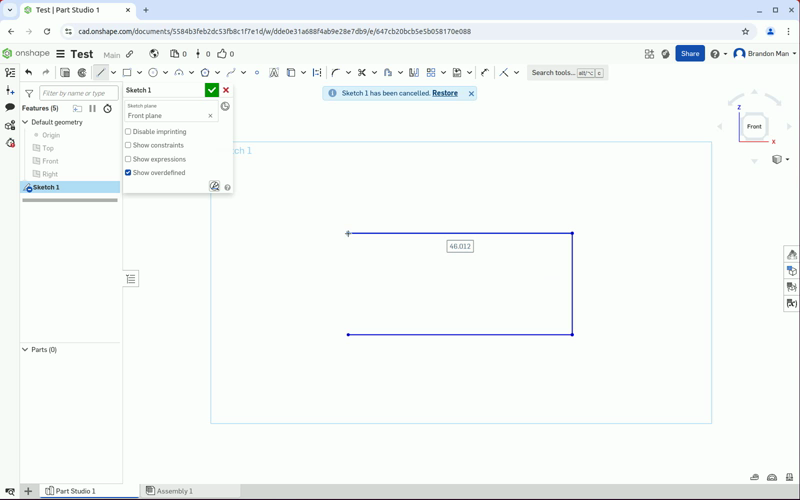
mouse_move(348, 334)
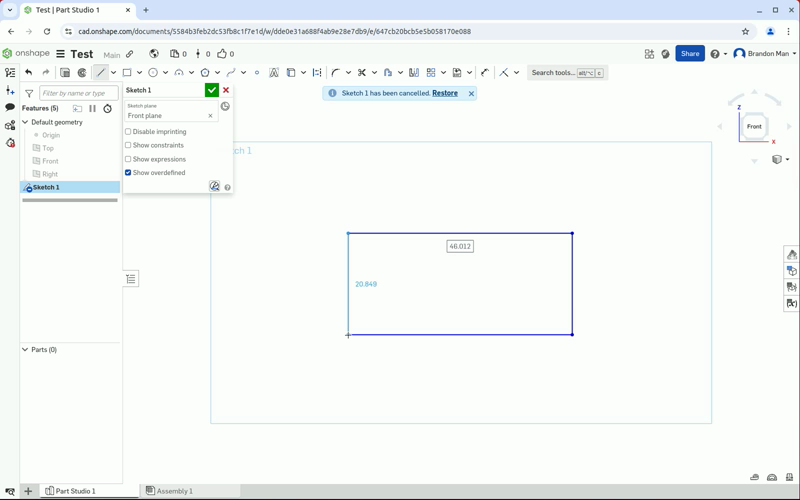
key_up(shift)
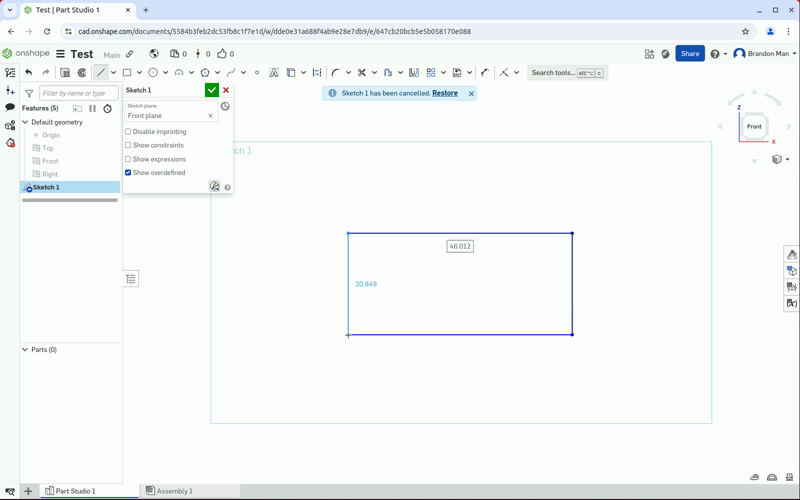
click(348, 334)
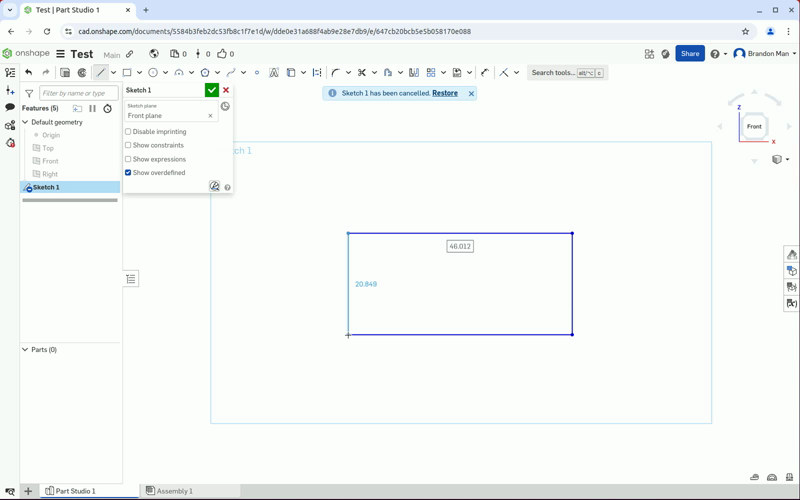
key(esc)
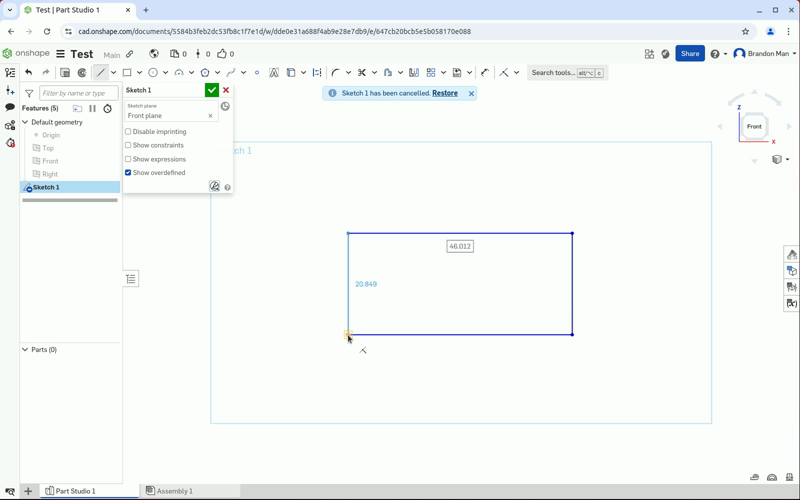
mouse_move(512, 287)
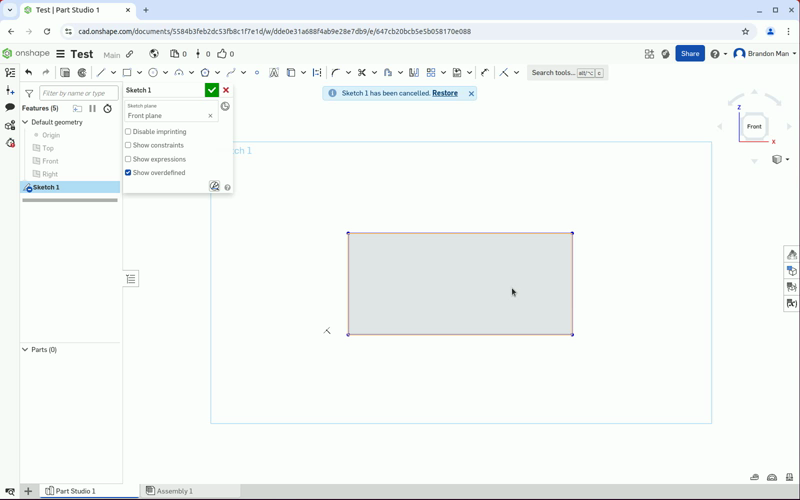
click(512, 287)
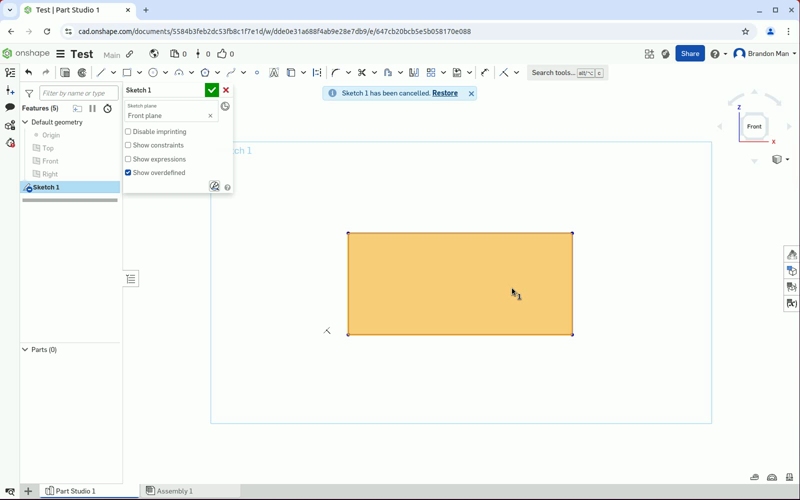
mouse_move(73, 352)
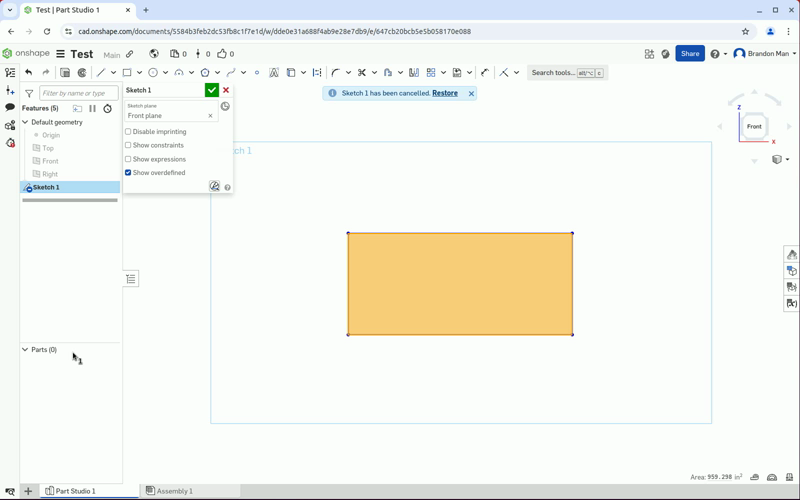
key(shift+y)
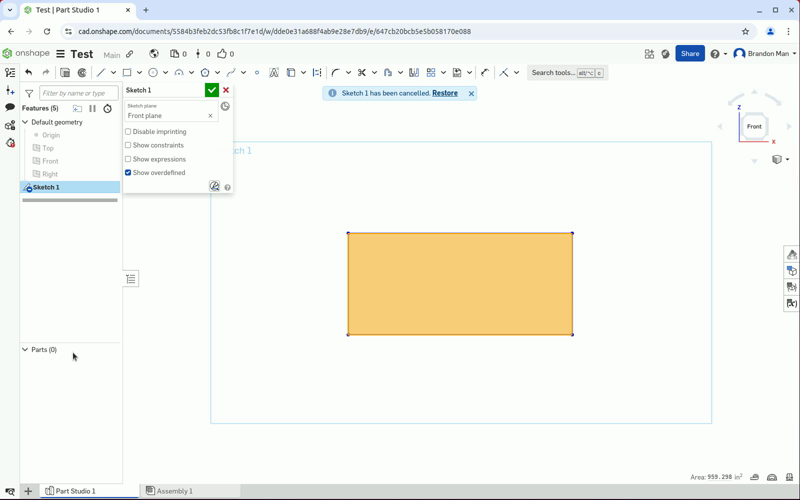
key(shift+e)
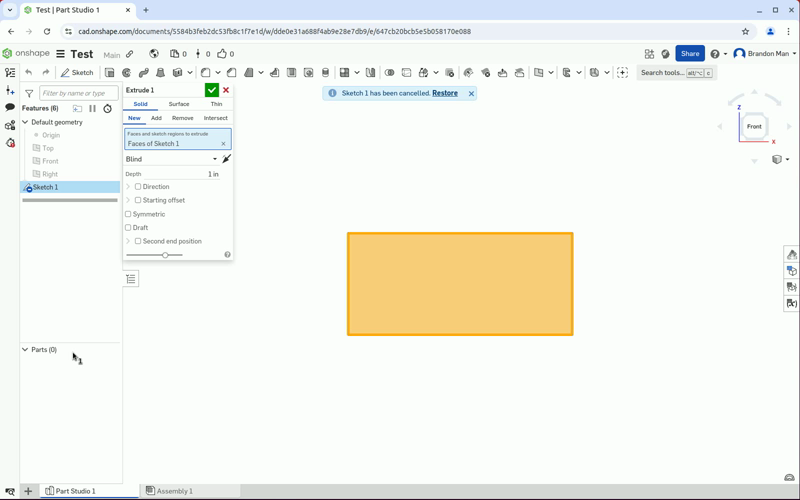
mouse_move(143, 106)
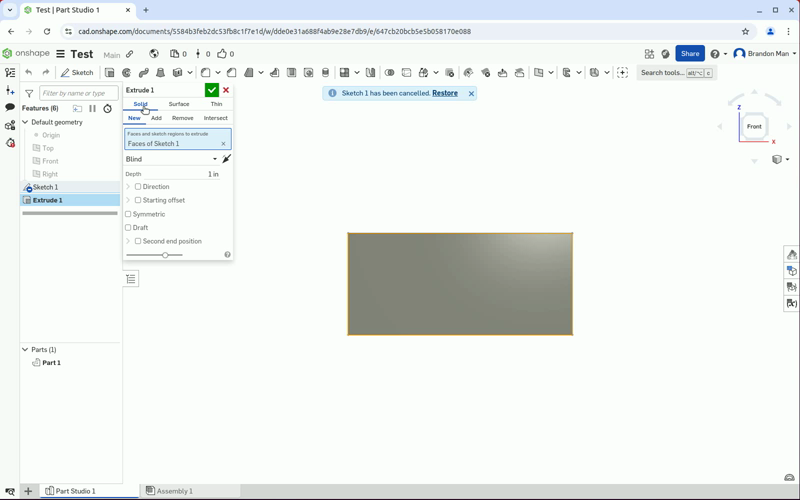
click(143, 106)
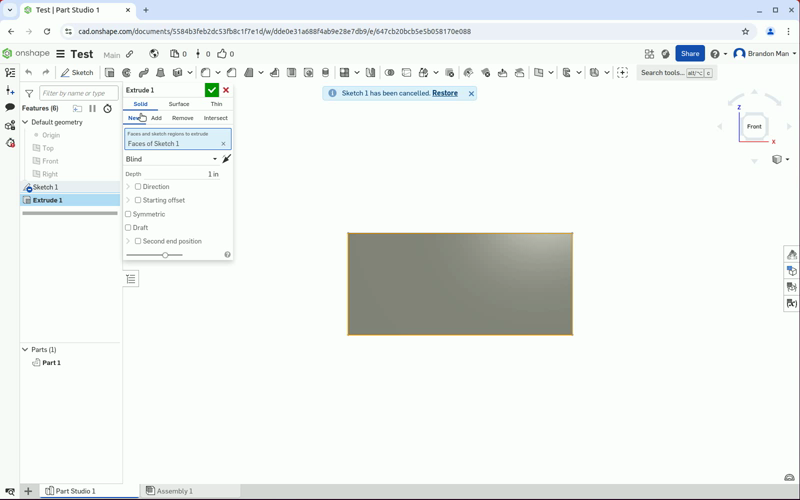
mouse_move(137, 120)
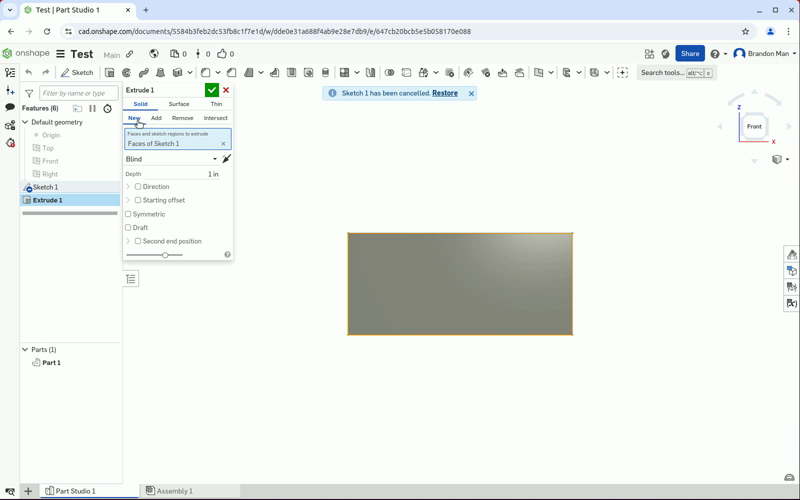
click(137, 120)
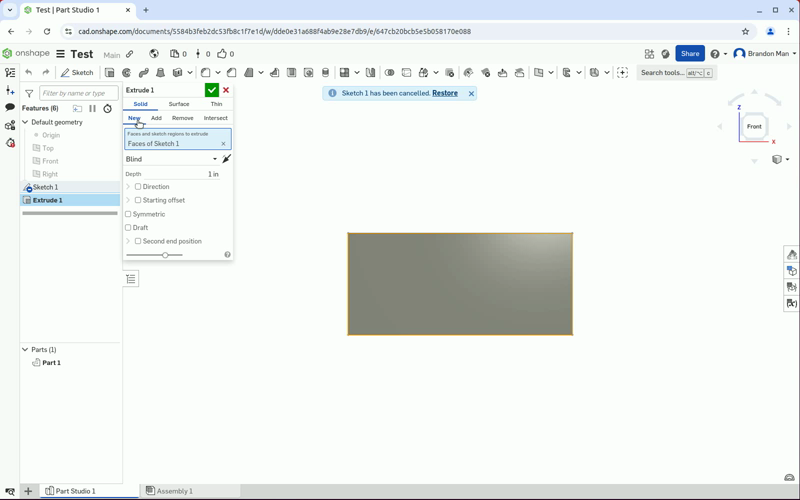
key(tab, 4)
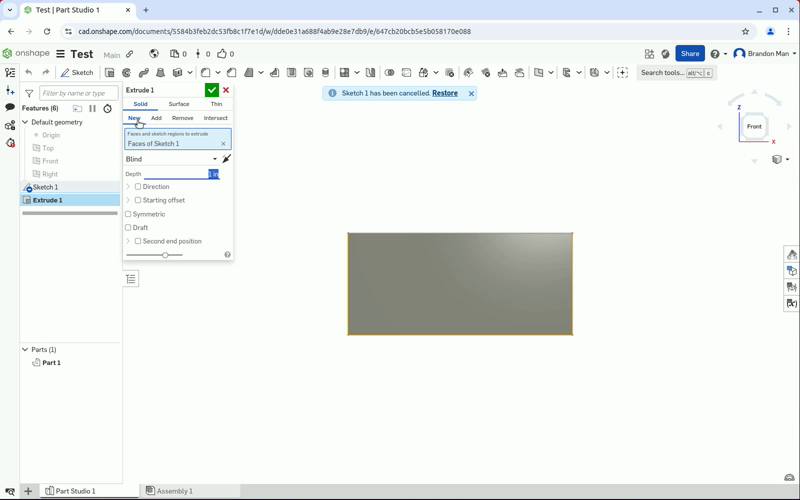
text(20.942)
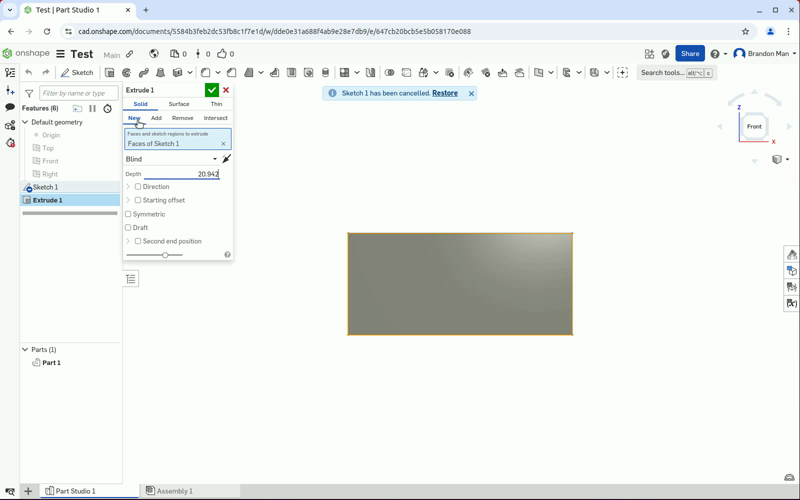
key(enter)
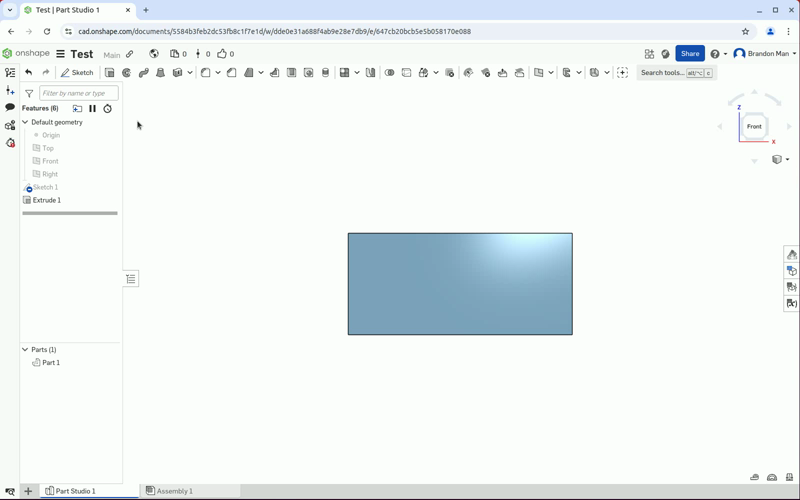
key(shift+h)
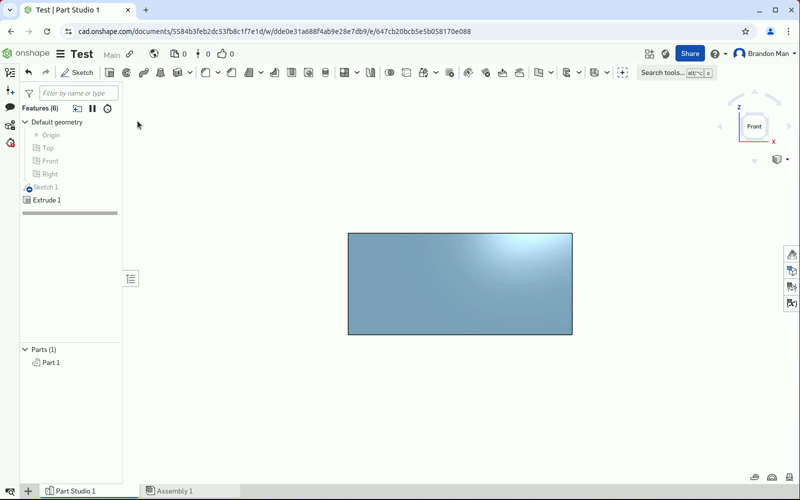
key(shift+h)
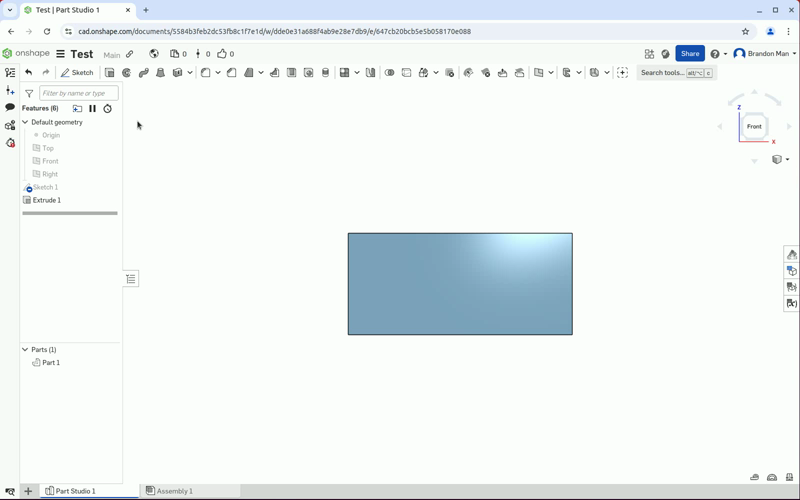
mouse_move(73, 189)
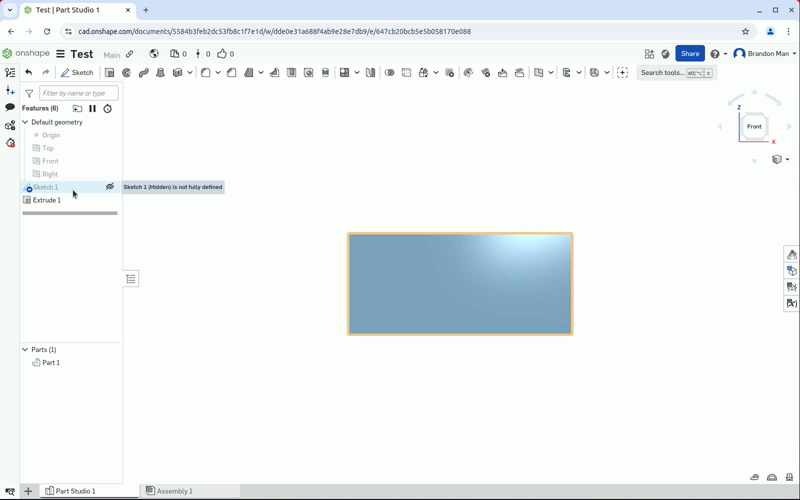
click(73, 189)
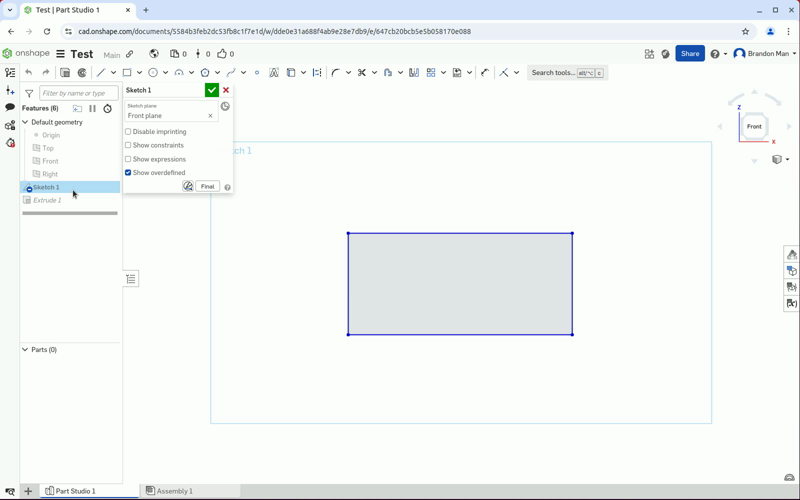
mouse_move(229, 92)
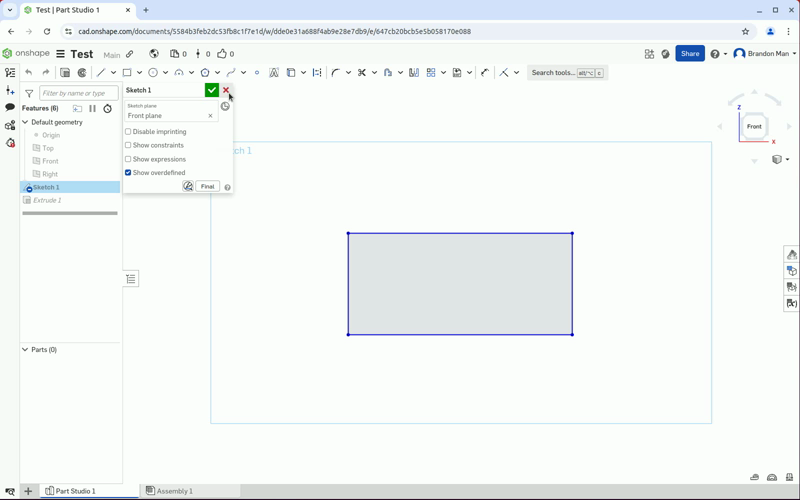
click(229, 92)
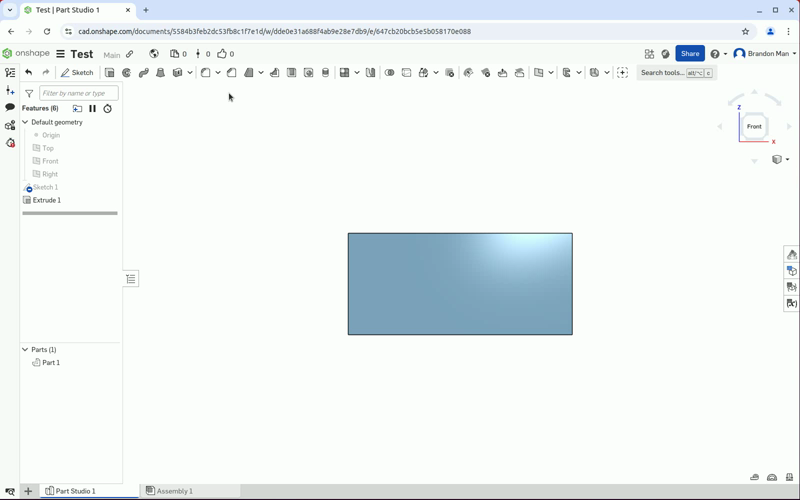
mouse_move(541, 75)
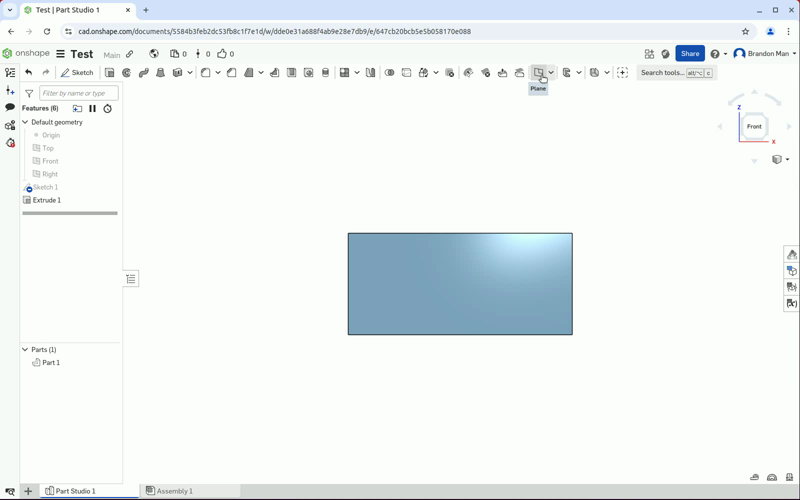
click(541, 75)
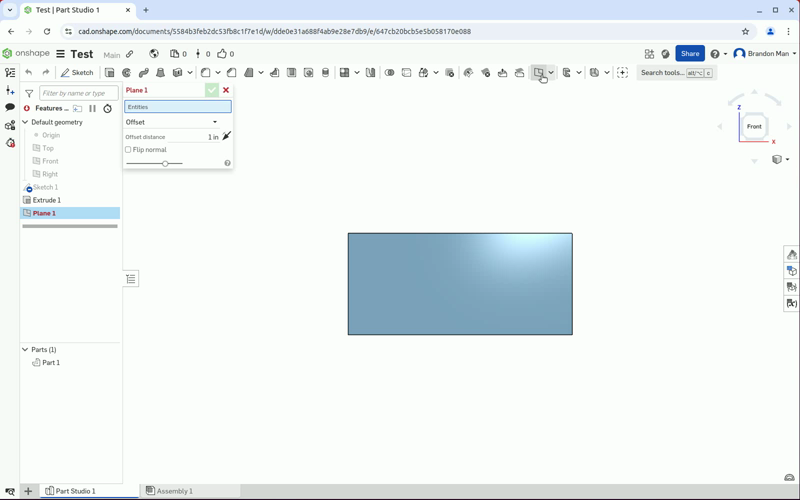
mouse_move(73, 163)
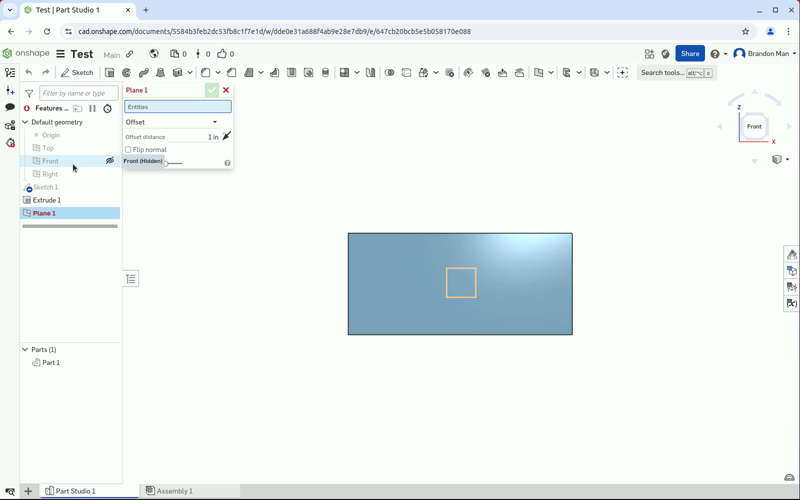
click(73, 163)
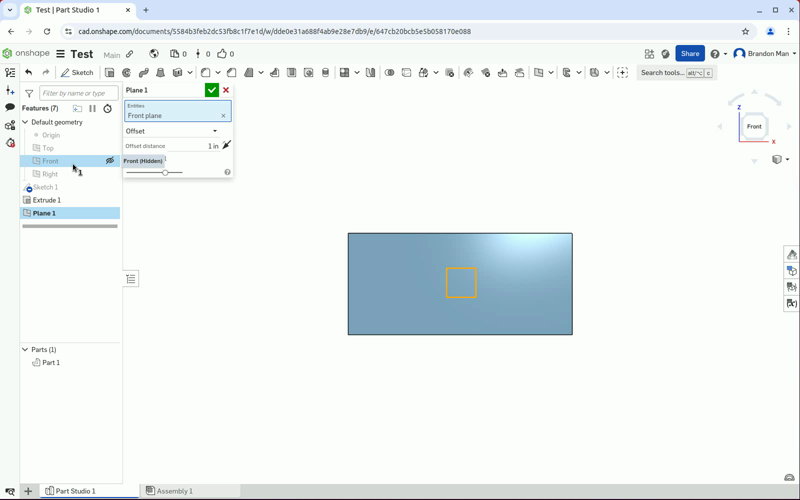
key(tab, 2)
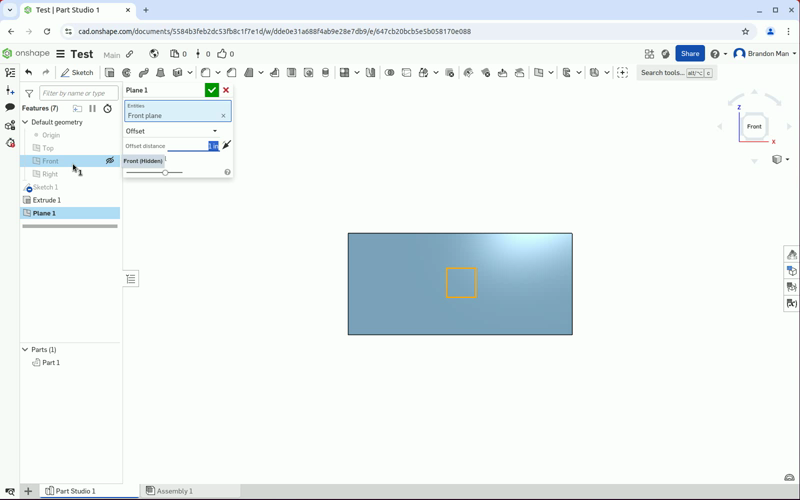
text(20.951)
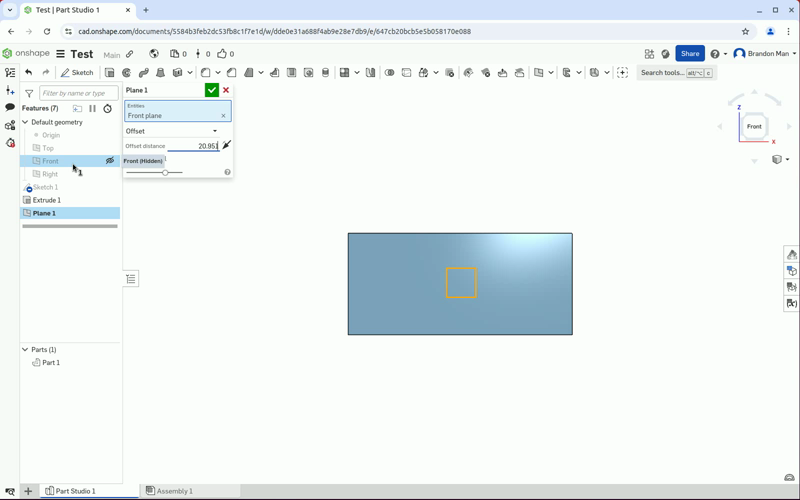
key(enter, 2)
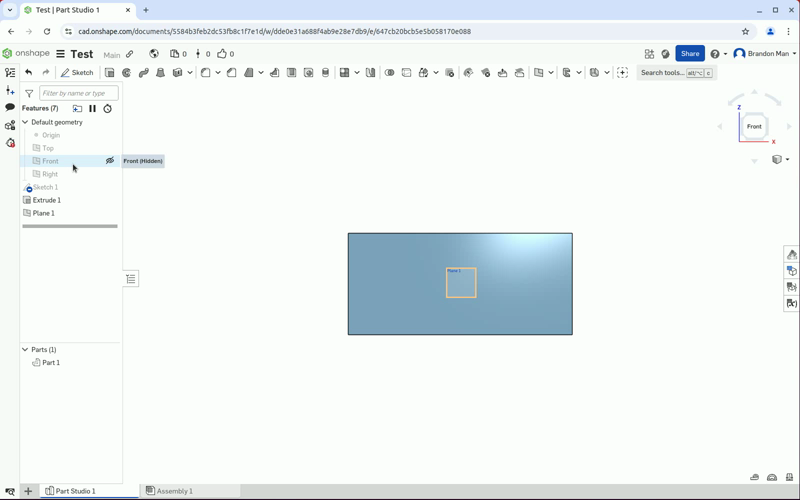
key(shift+s)
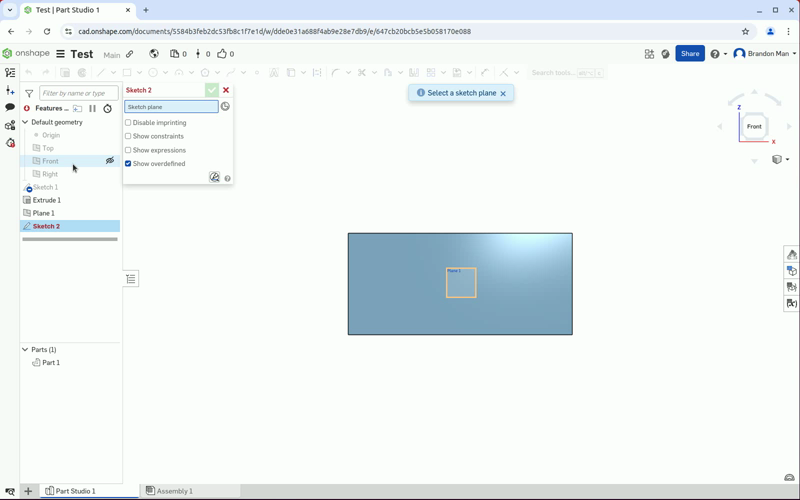
mouse_move(73, 215)
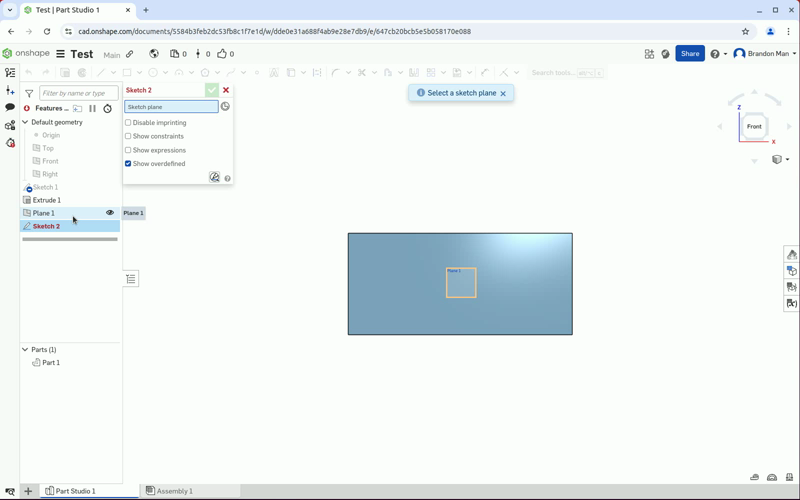
click(73, 215)
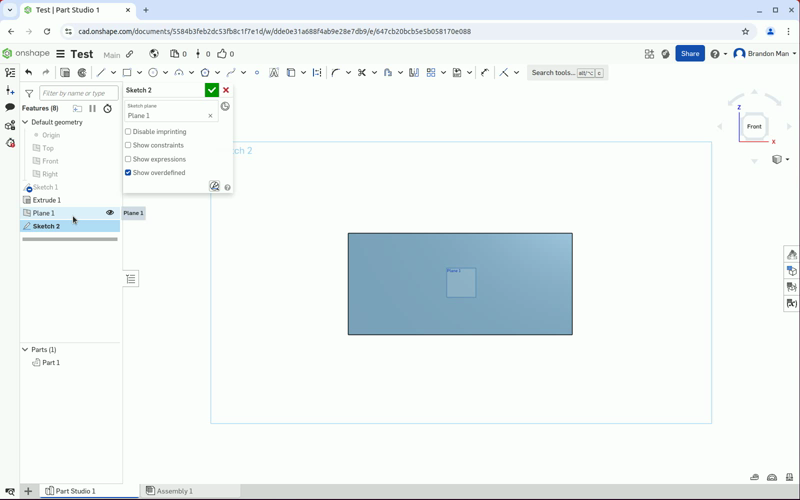
mouse_move(73, 352)
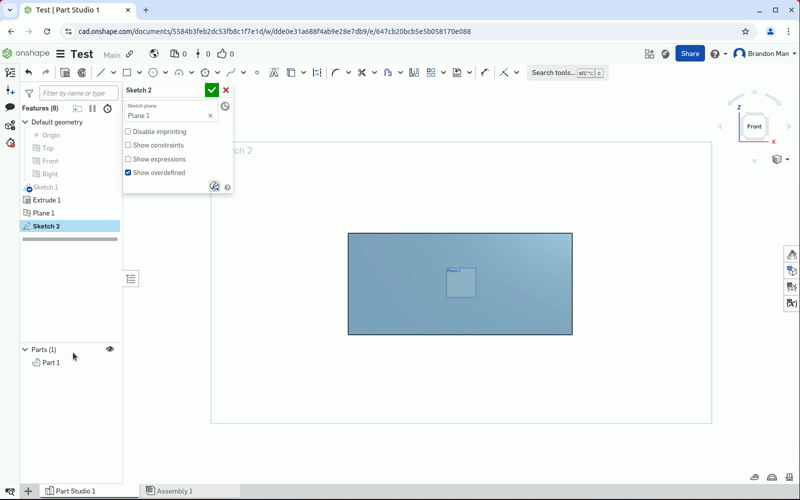
key(y)
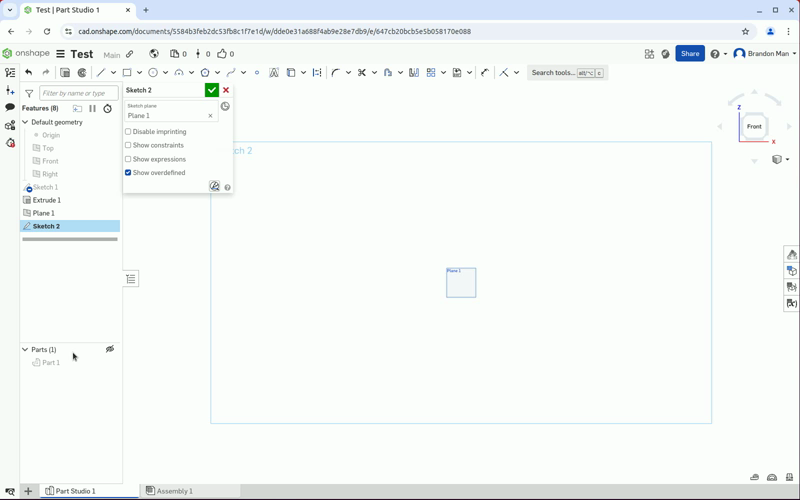
key(c)
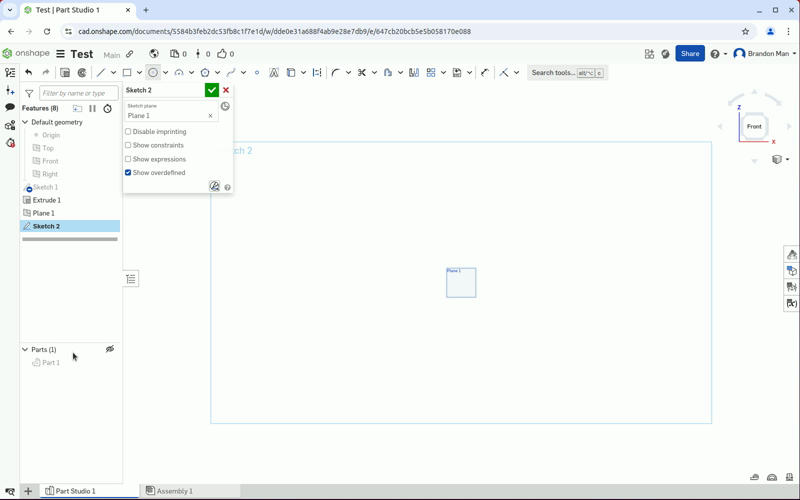
key_down(shift)
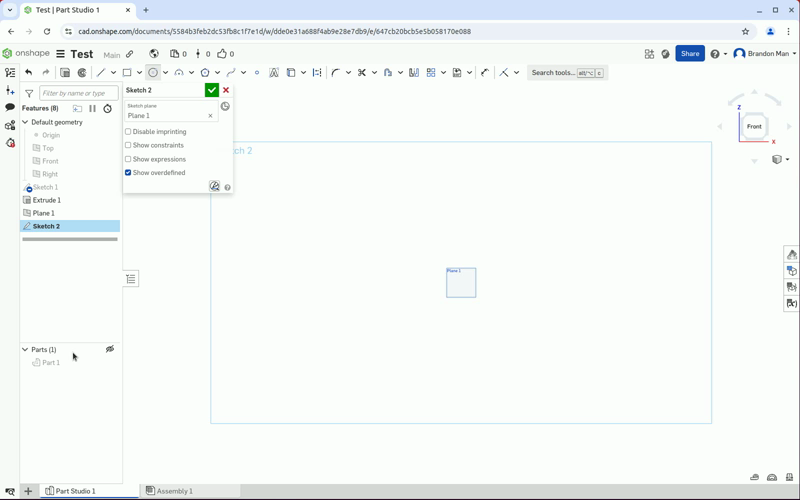
mouse_move(400, 282)
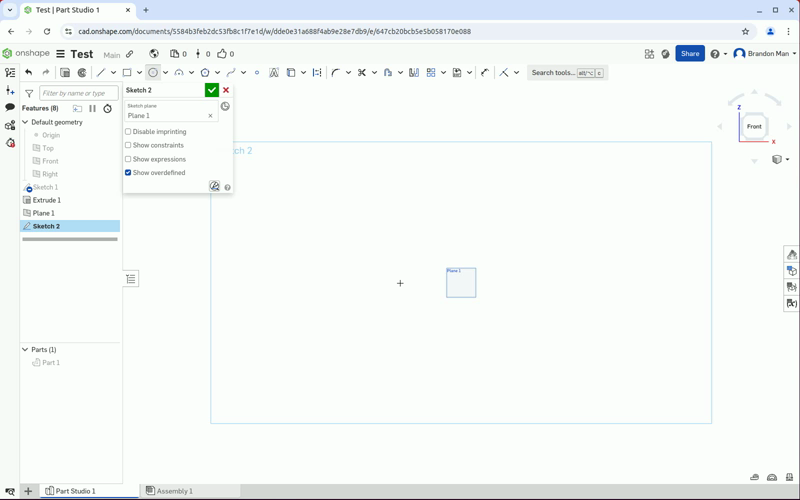
click(400, 282)
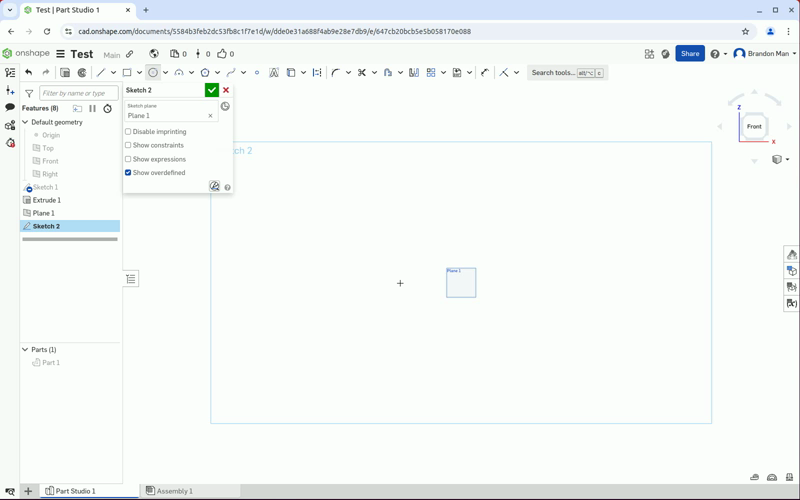
key_up(shift)
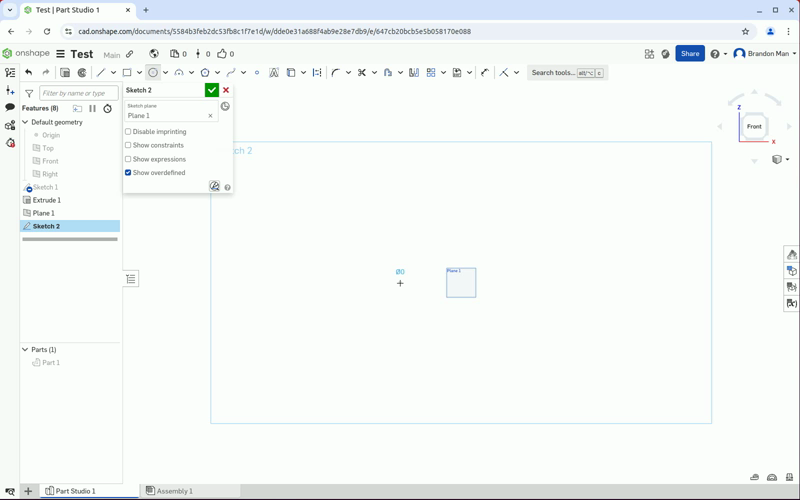
mouse_move(413, 282)
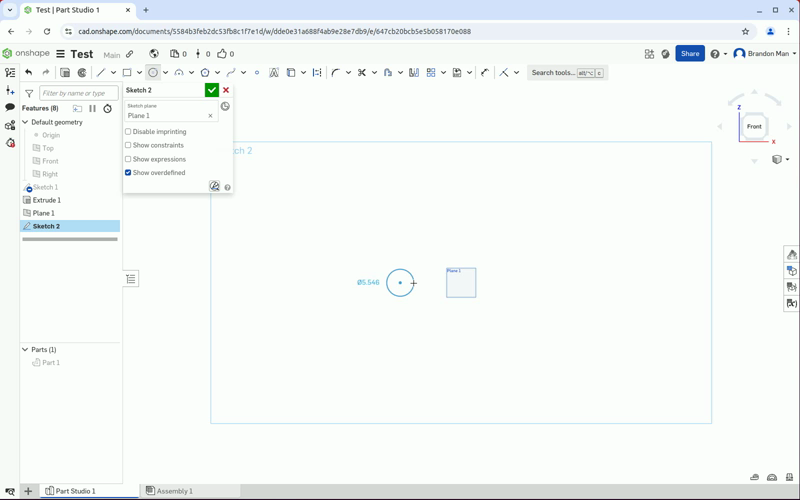
click(413, 282)
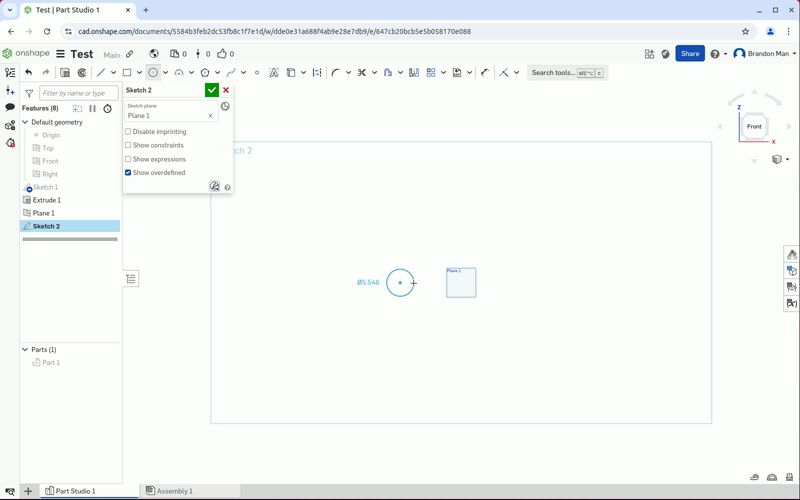
key(esc)
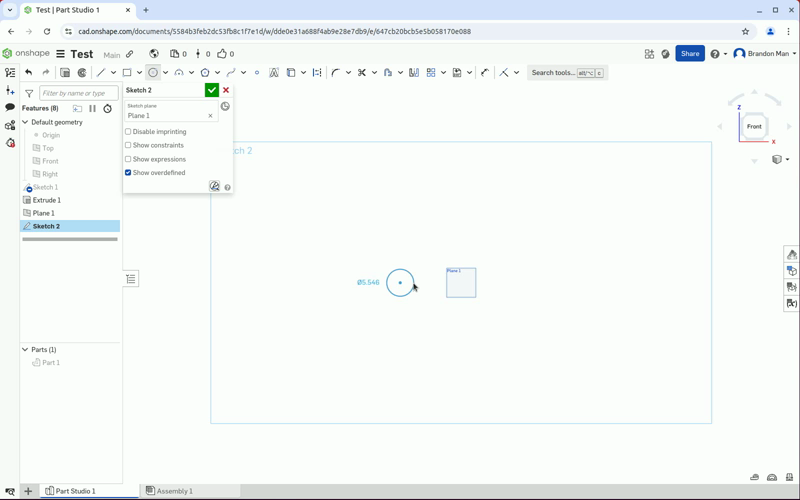
mouse_move(403, 273)
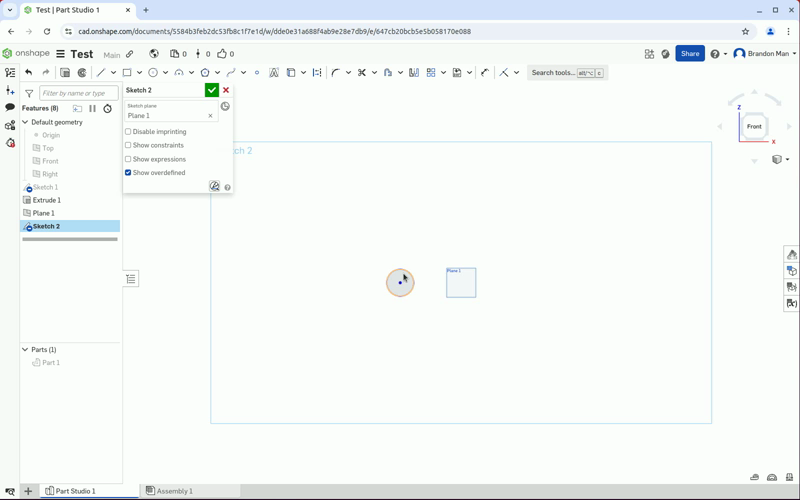
scroll(6)
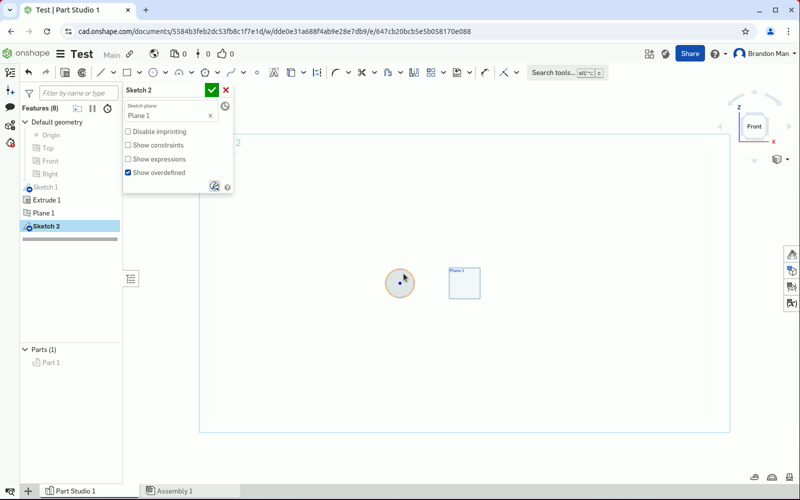
scroll(6)
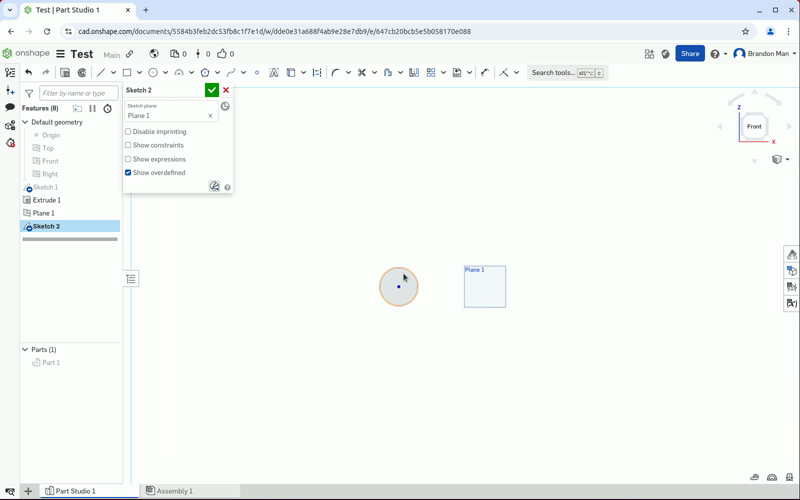
scroll(6)
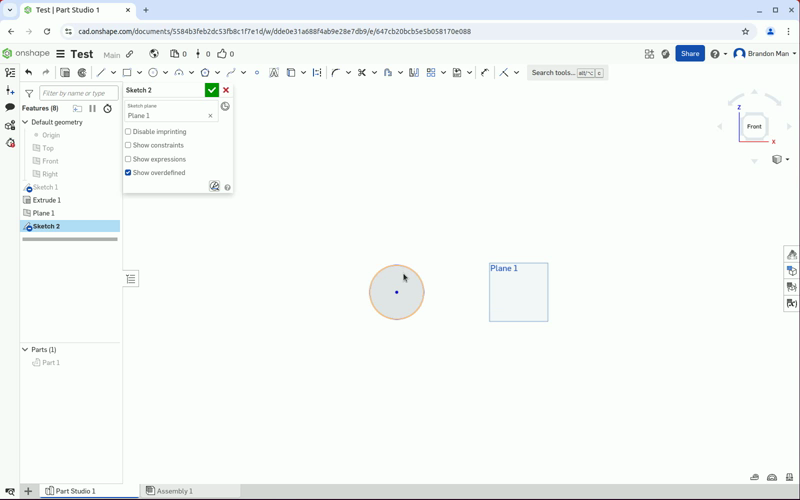
scroll(6)
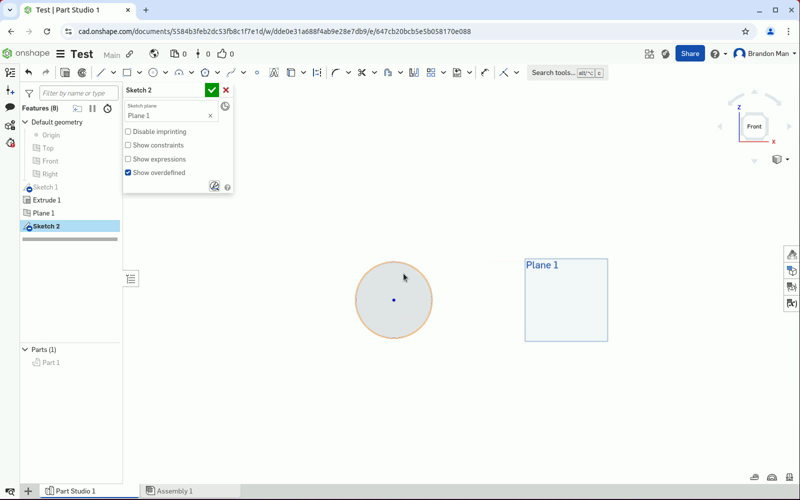
scroll(6)
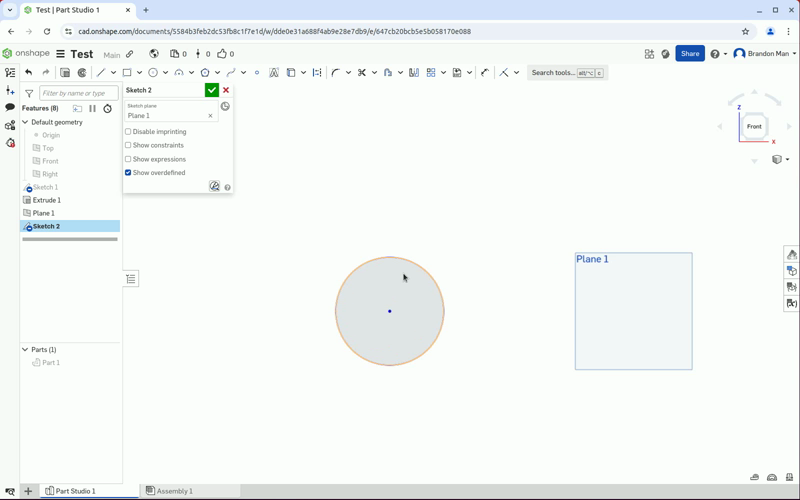
scroll(6)
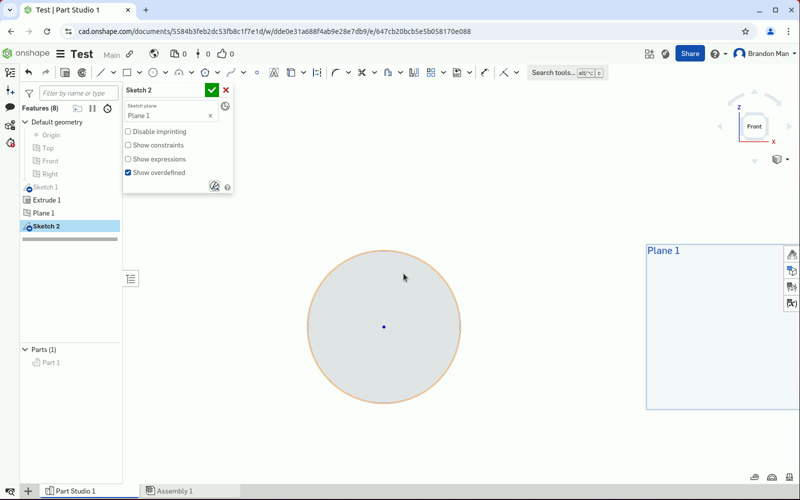
scroll(6)
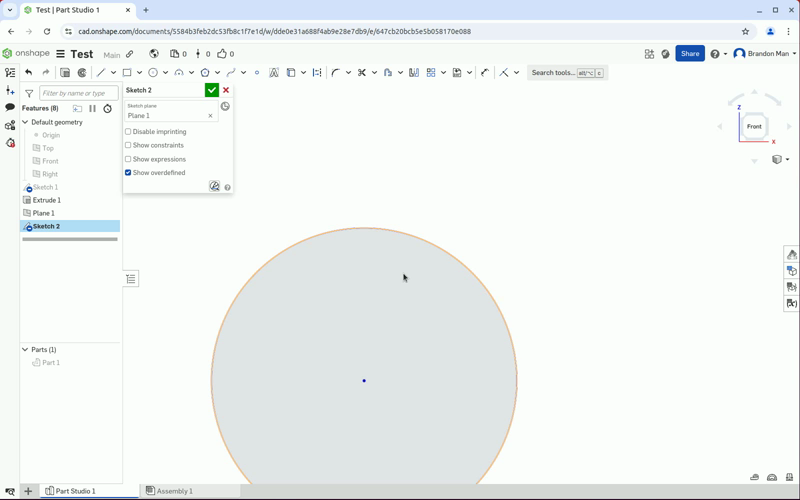
click(403, 273)
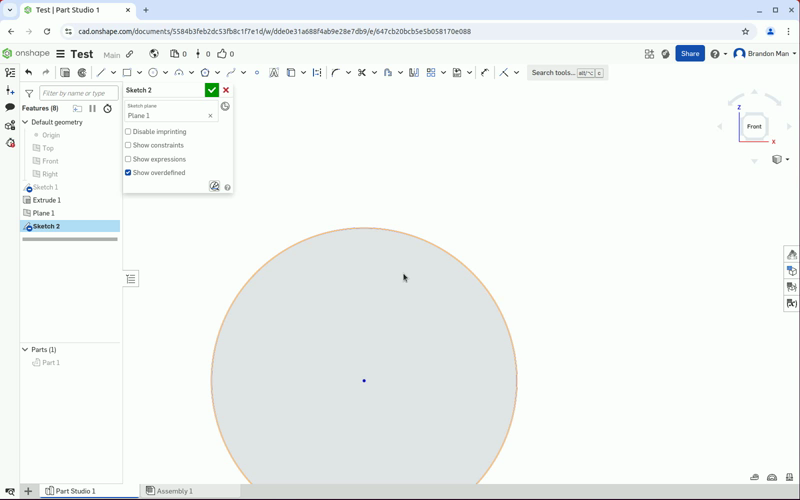
scroll(-6)
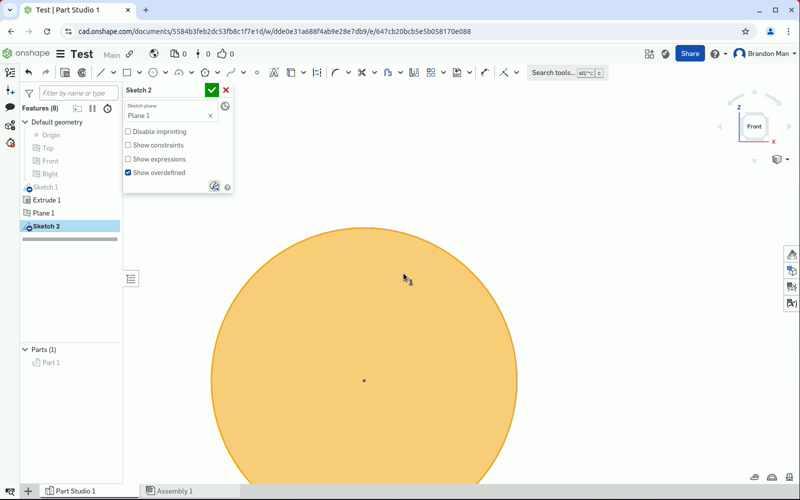
scroll(-6)
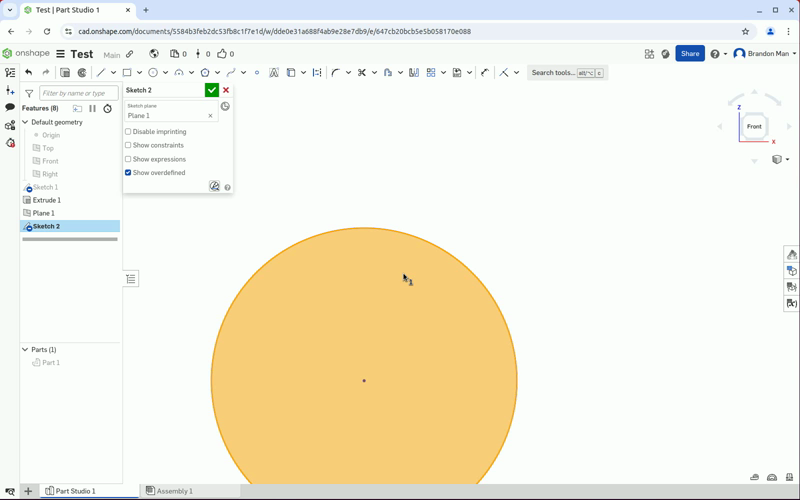
scroll(-6)
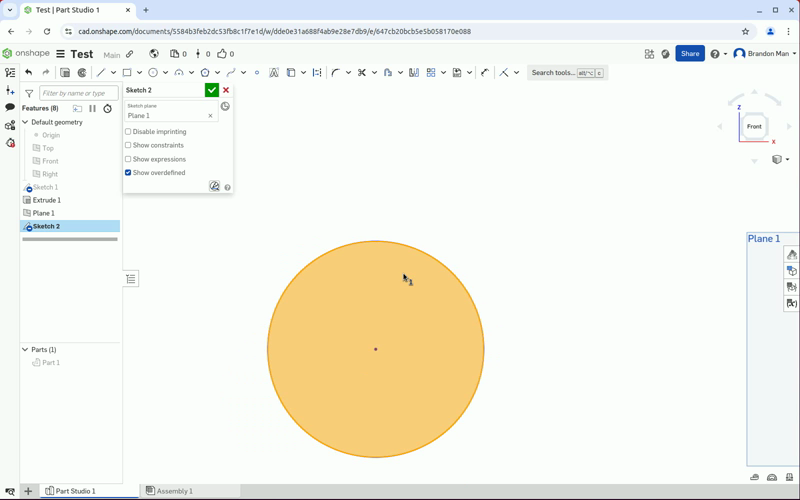
scroll(-6)
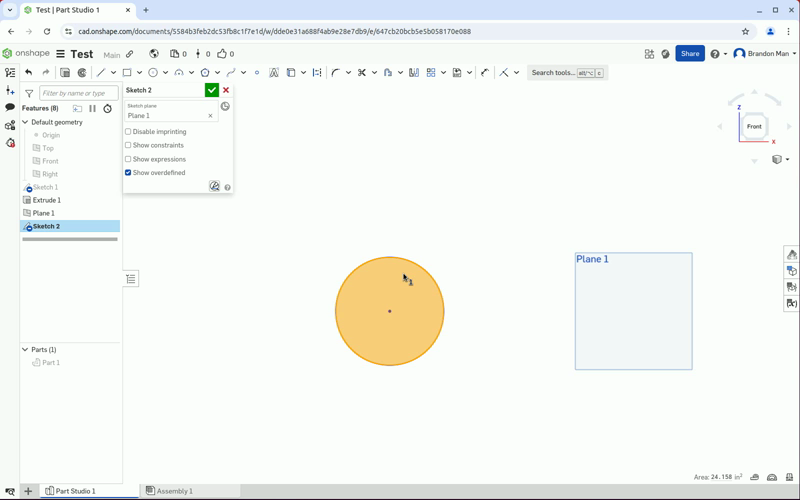
scroll(-6)
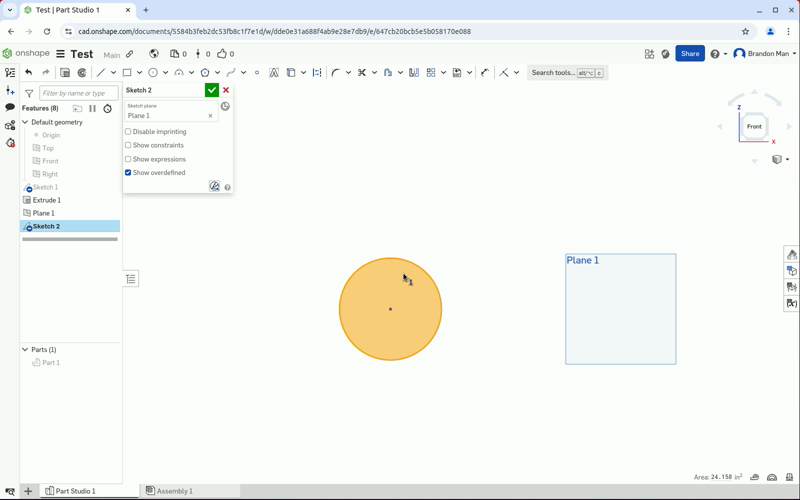
scroll(-6)
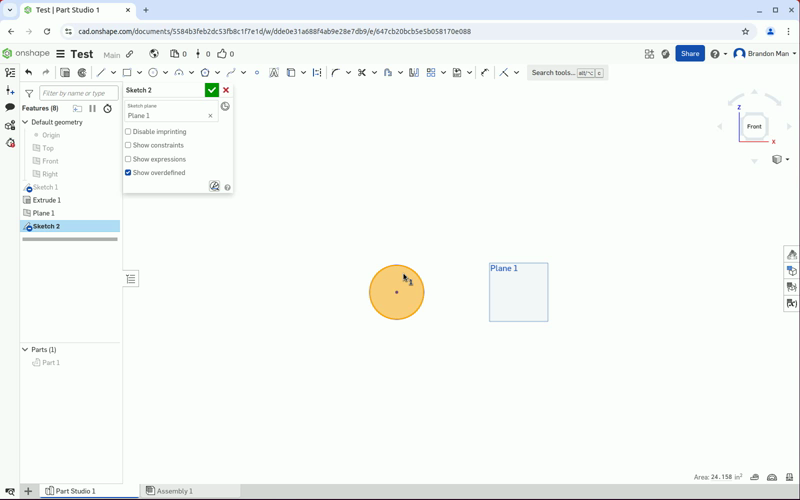
scroll(-6)
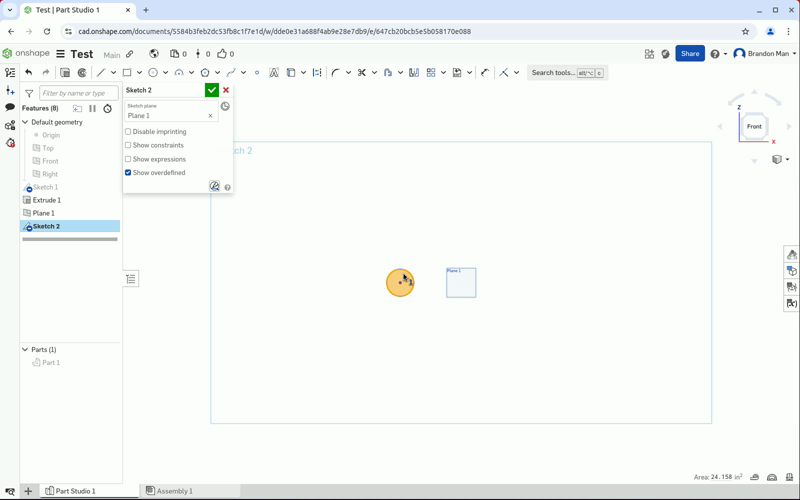
mouse_move(73, 352)
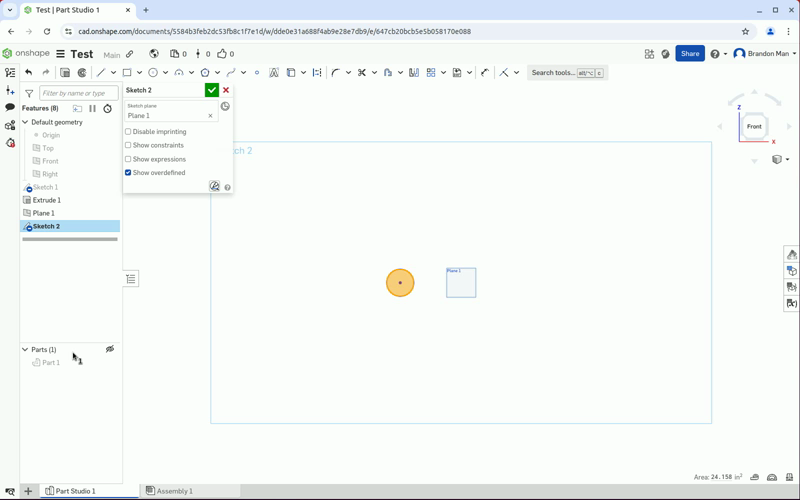
key(shift+y)
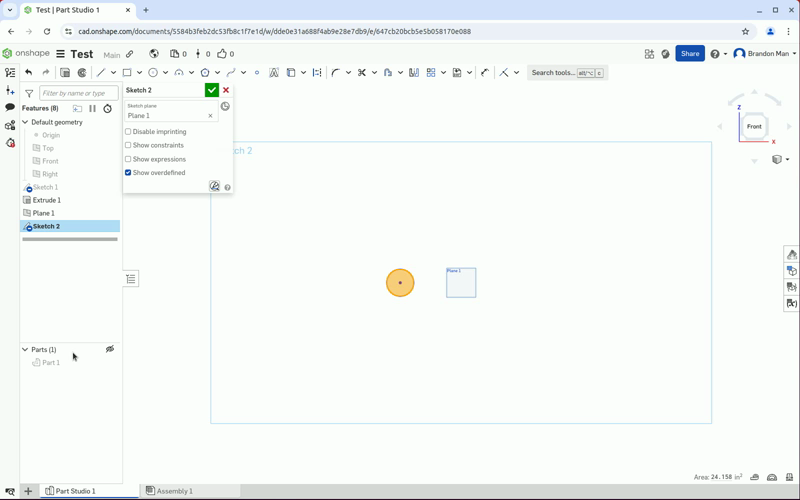
key(shift+e)
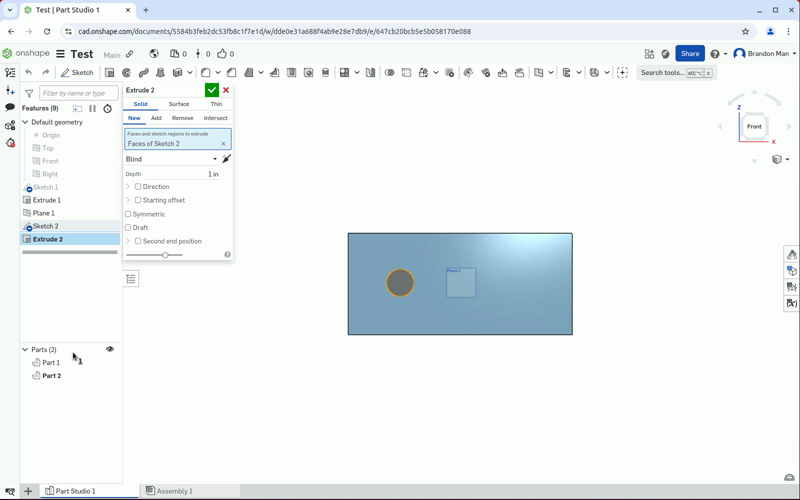
mouse_move(143, 106)
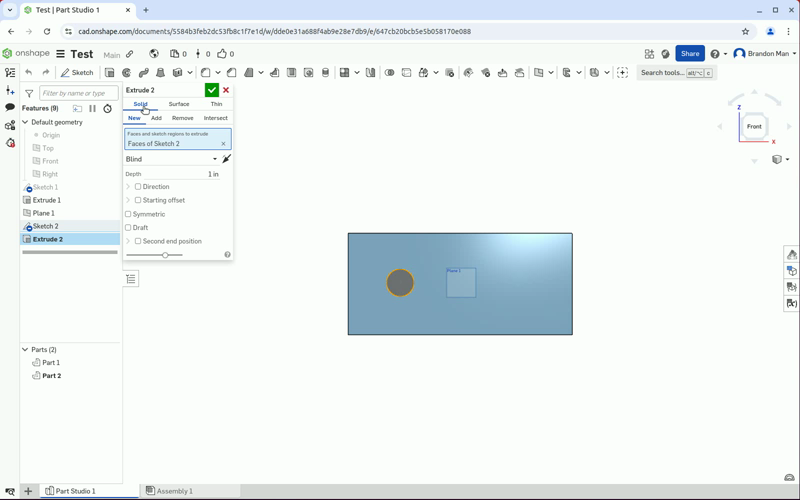
click(143, 106)
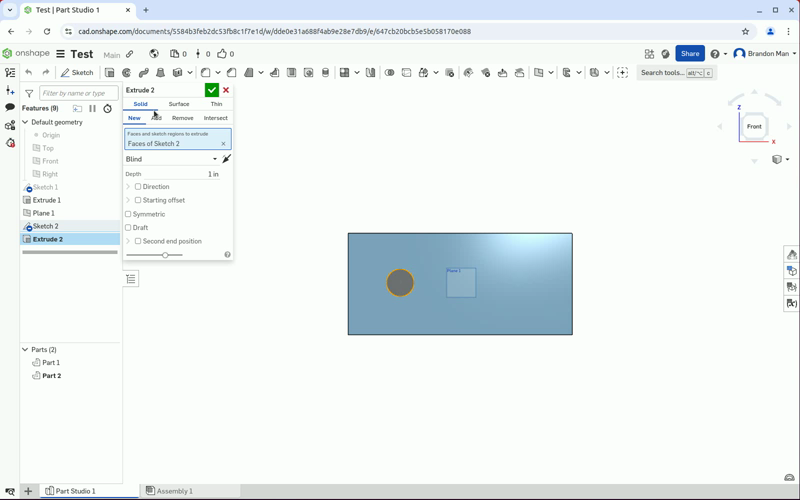
mouse_move(186, 120)
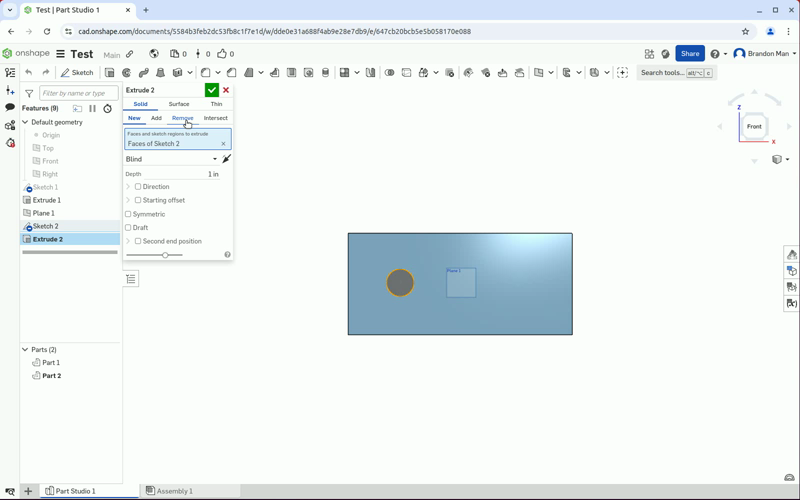
click(186, 120)
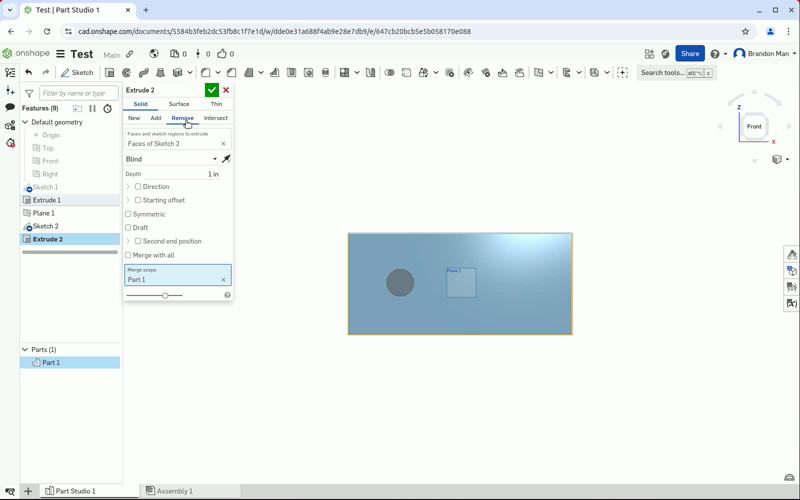
key(tab, 4)
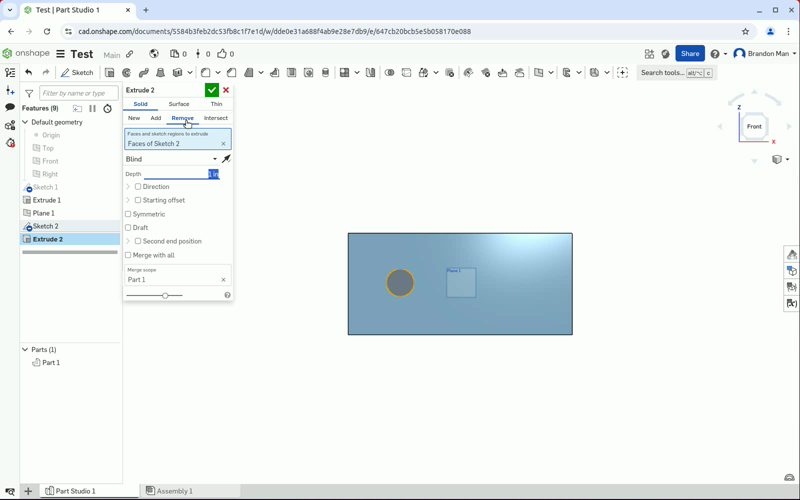
text(16.85)
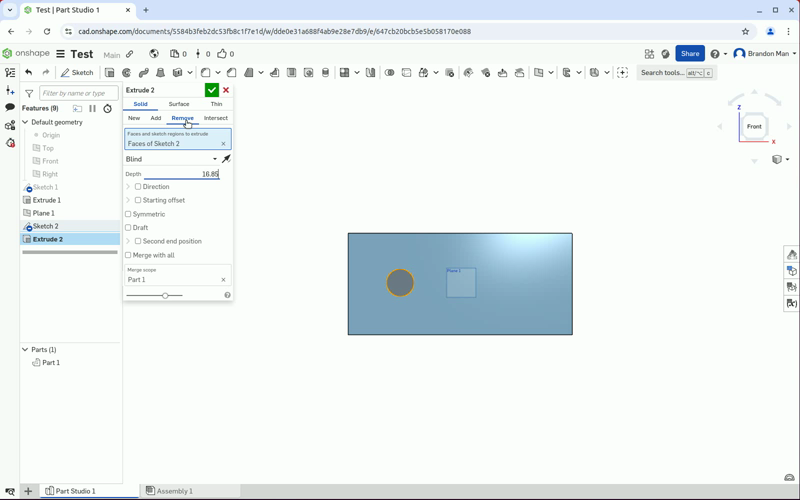
key(tab, 6)
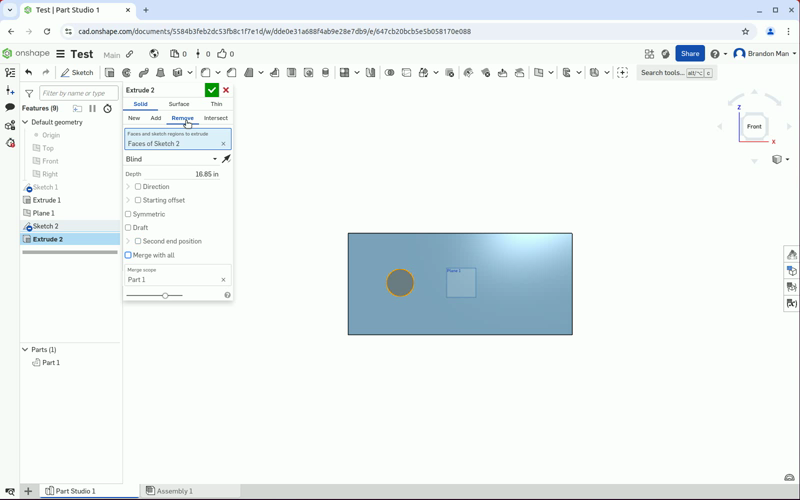
key(space)
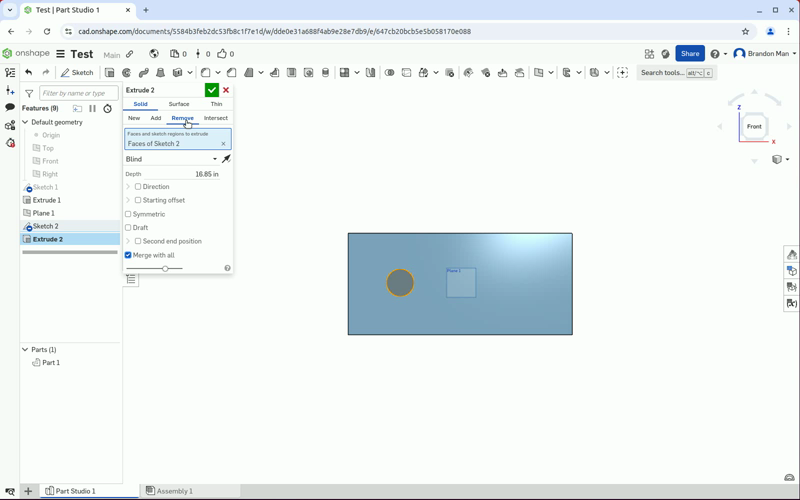
key(enter)
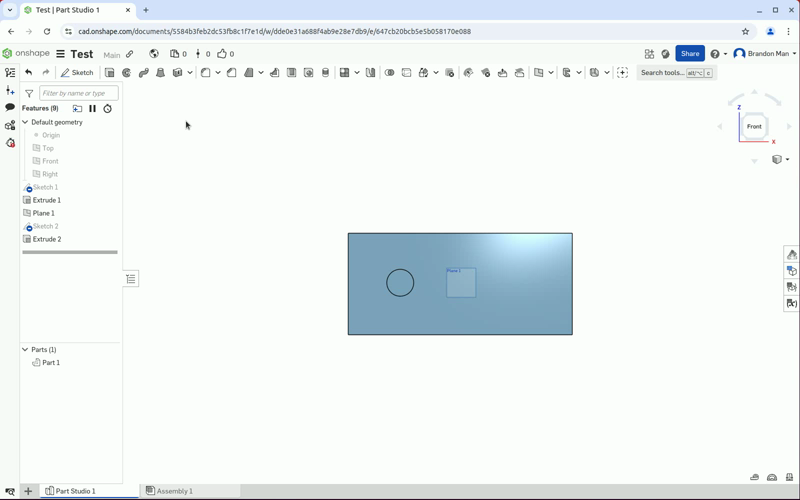
key(shift+h)
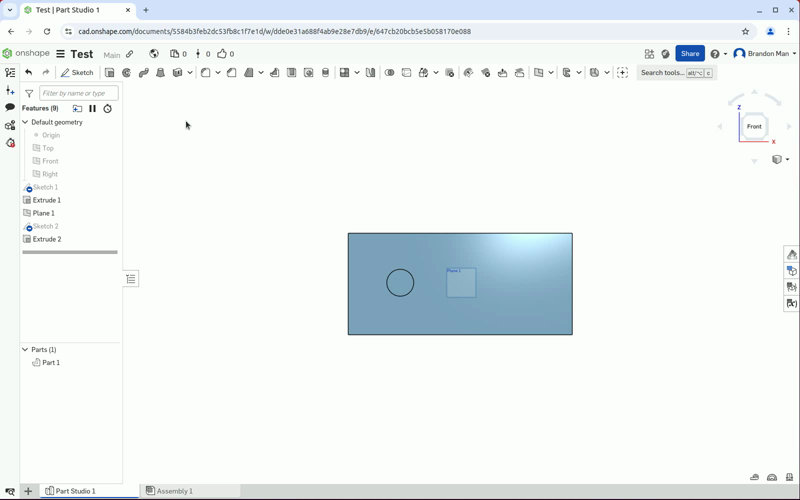
key(shift+h)
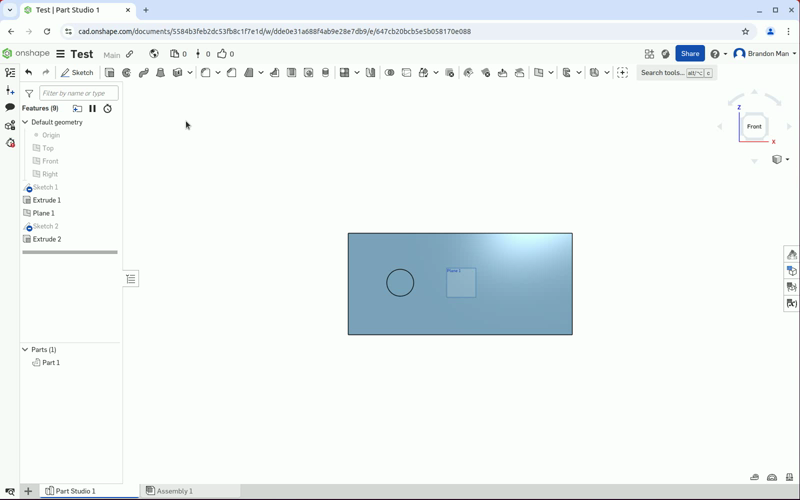
mouse_move(73, 189)
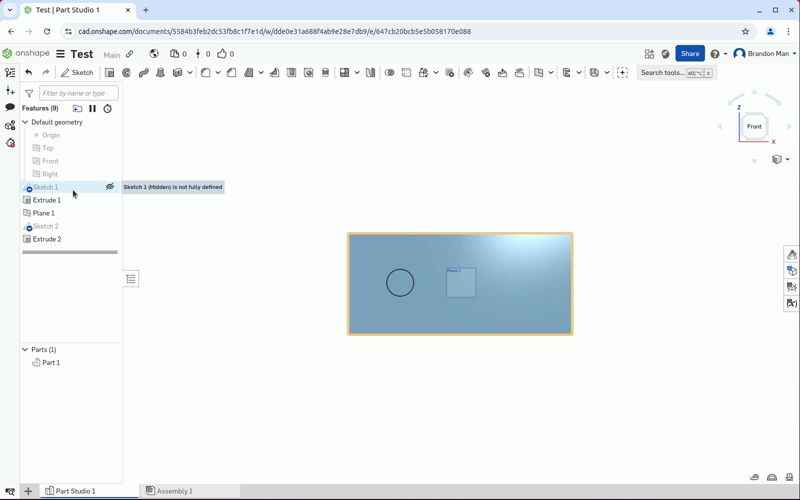
click(73, 189)
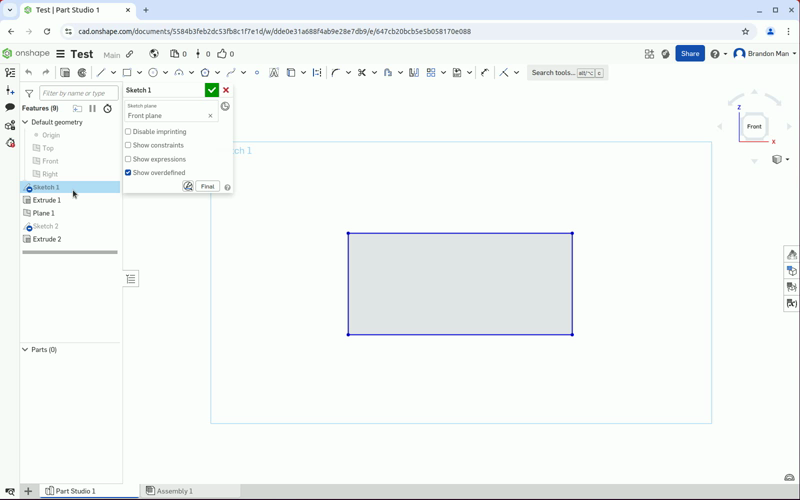
mouse_move(229, 92)
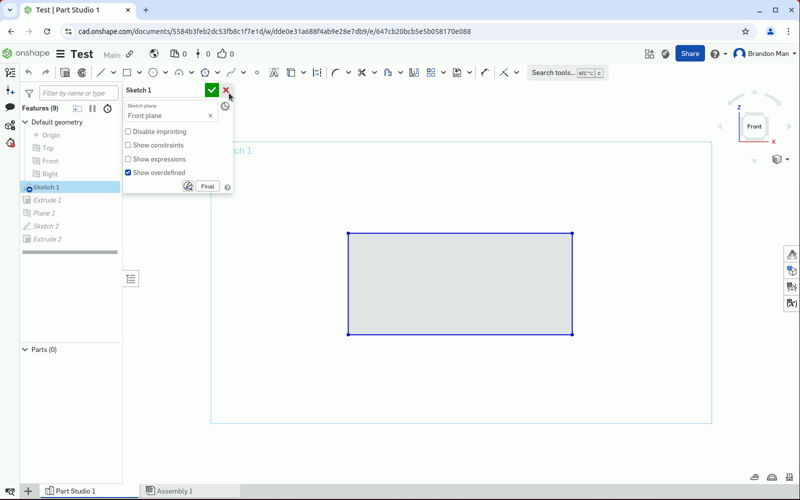
click(229, 92)
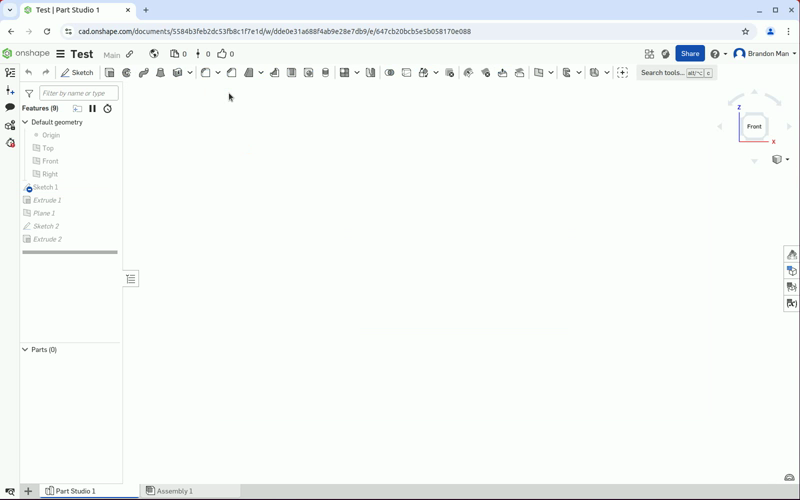
key(shift+s)
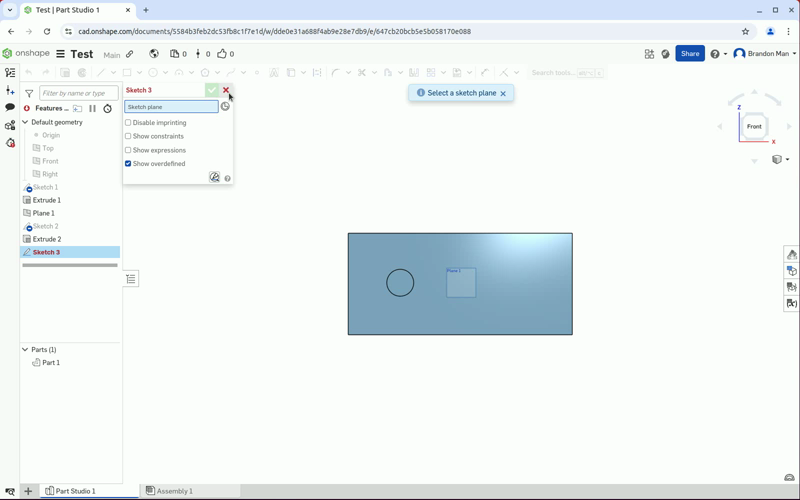
mouse_move(73, 215)
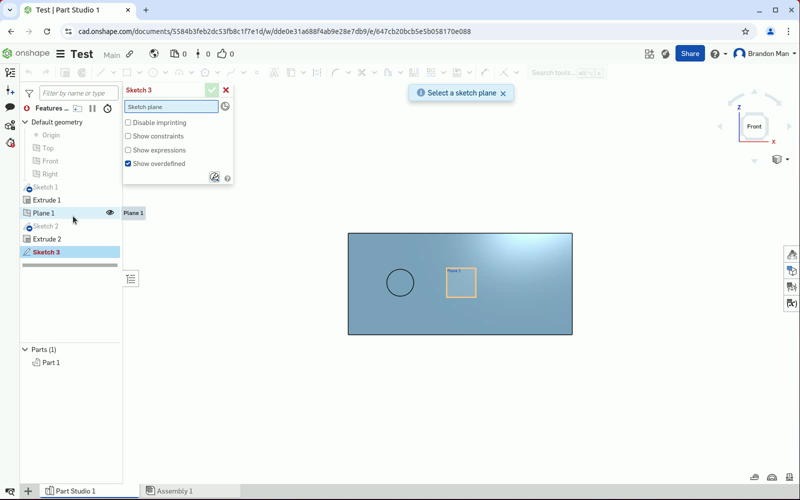
click(73, 215)
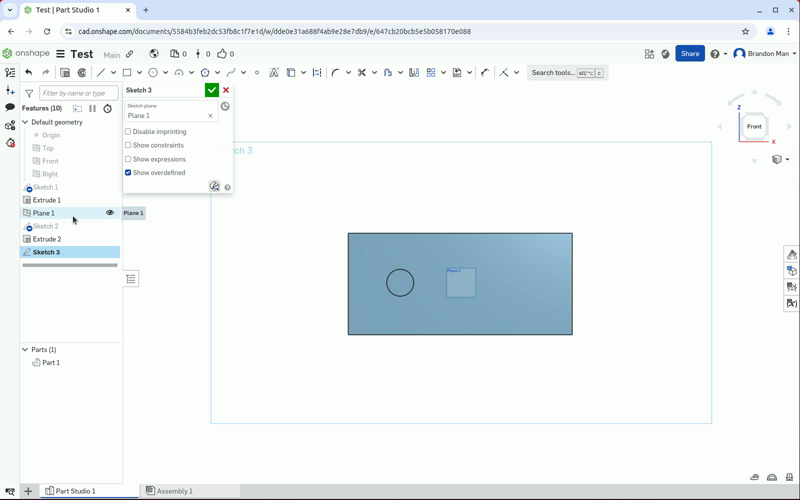
mouse_move(73, 352)
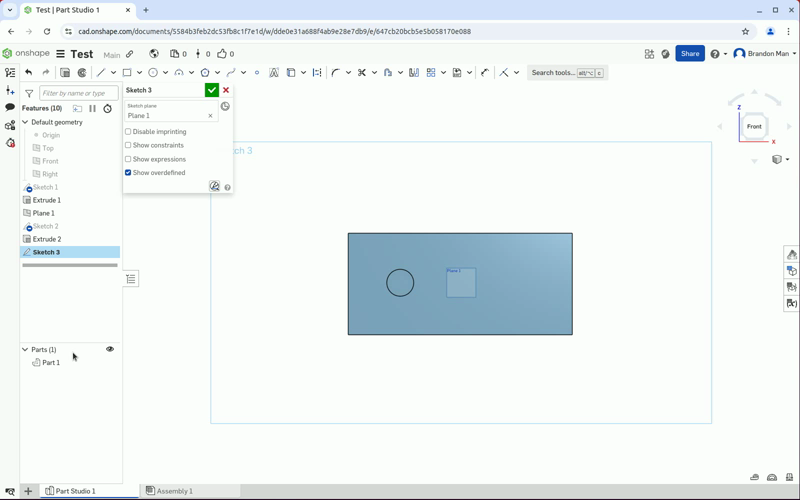
key(y)
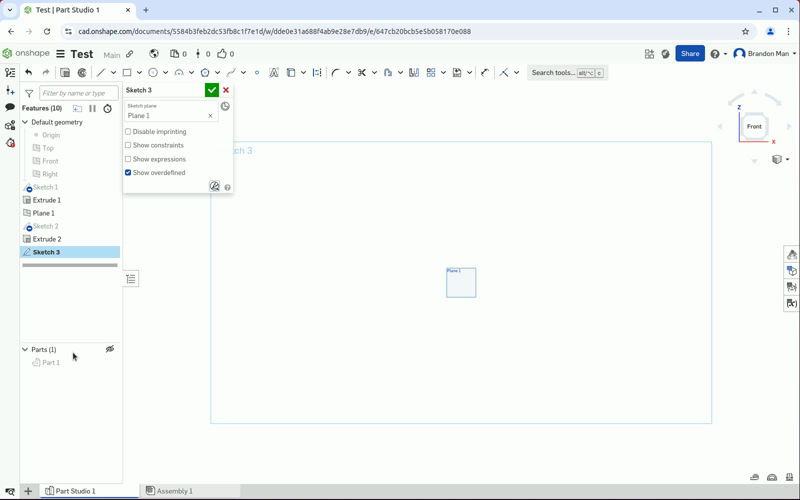
key(c)
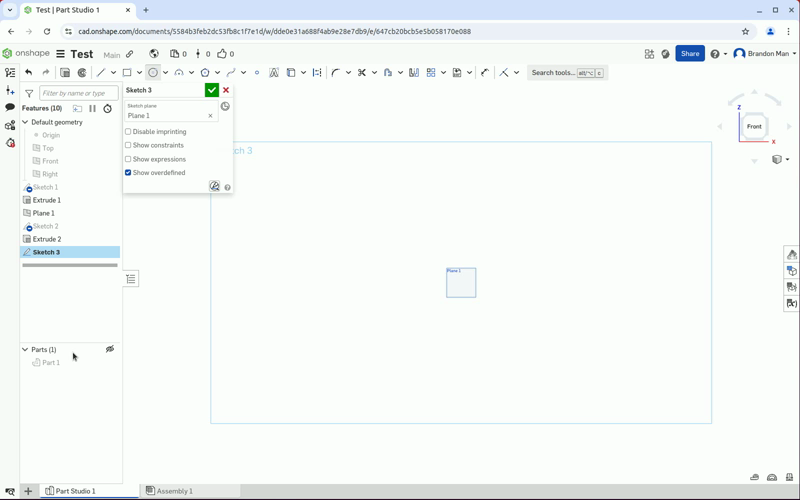
key_down(shift)
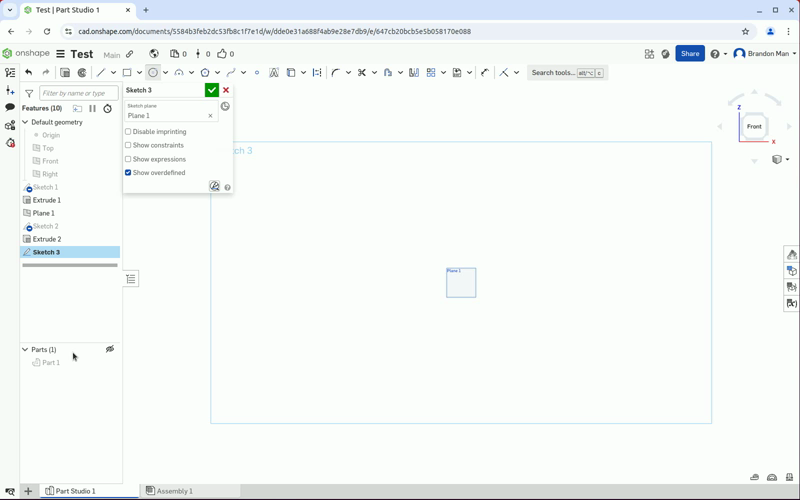
mouse_move(522, 282)
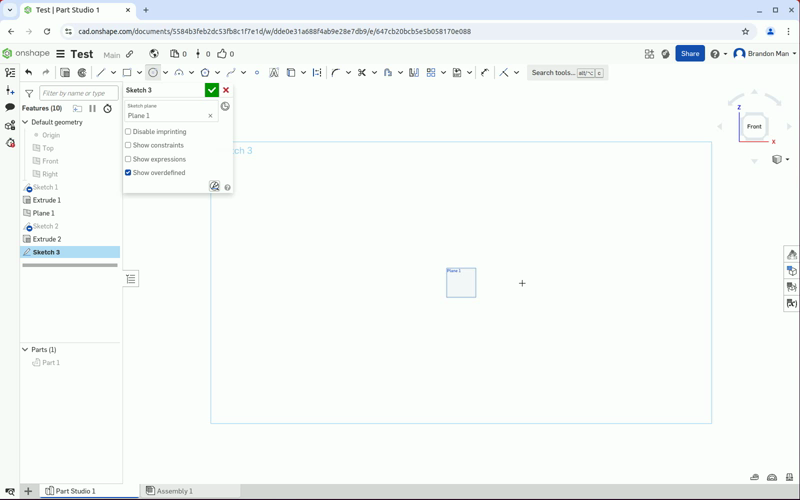
click(522, 282)
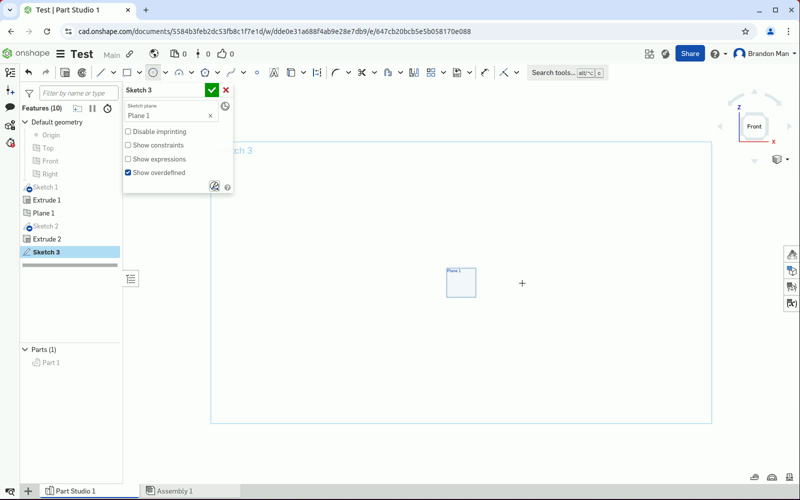
key_up(shift)
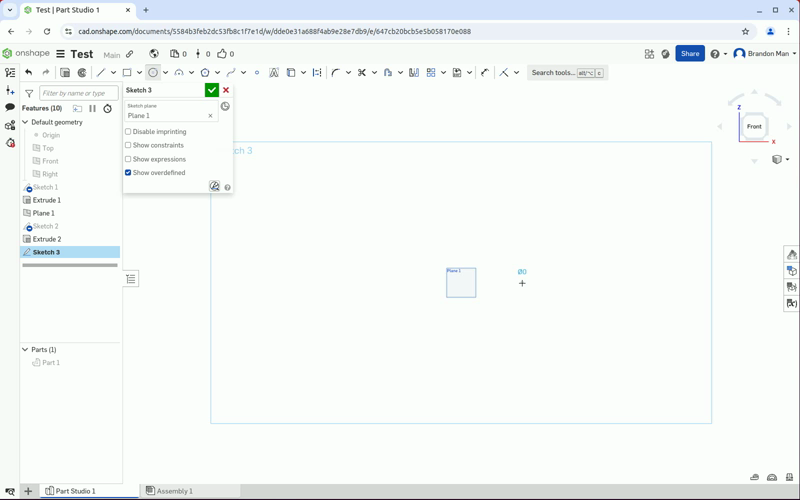
mouse_move(535, 282)
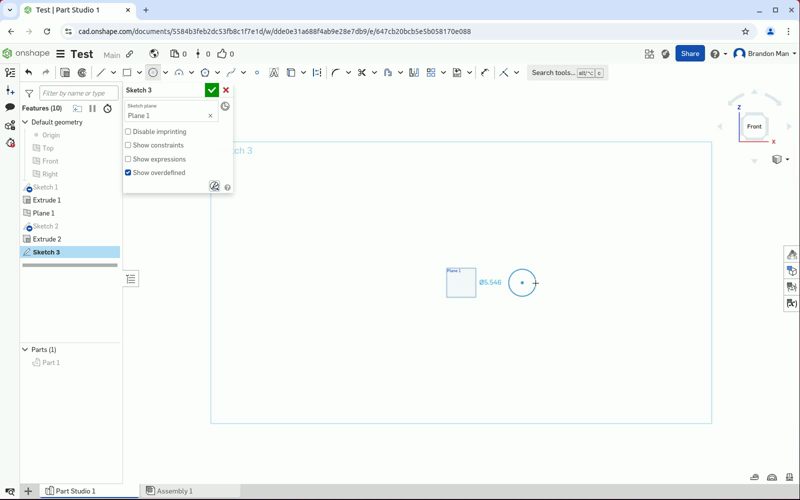
click(535, 282)
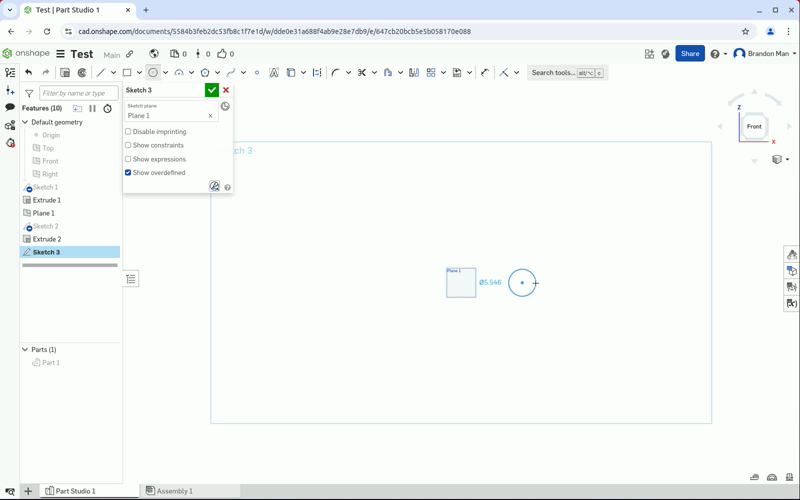
key(esc)
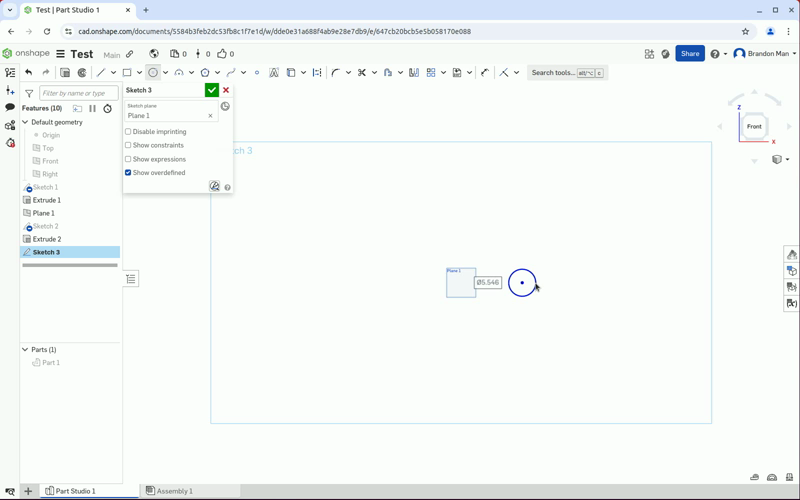
mouse_move(521, 285)
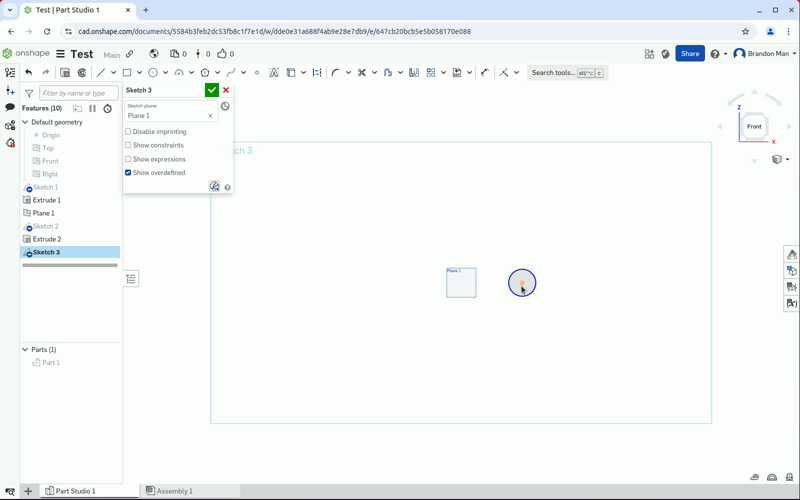
scroll(6)
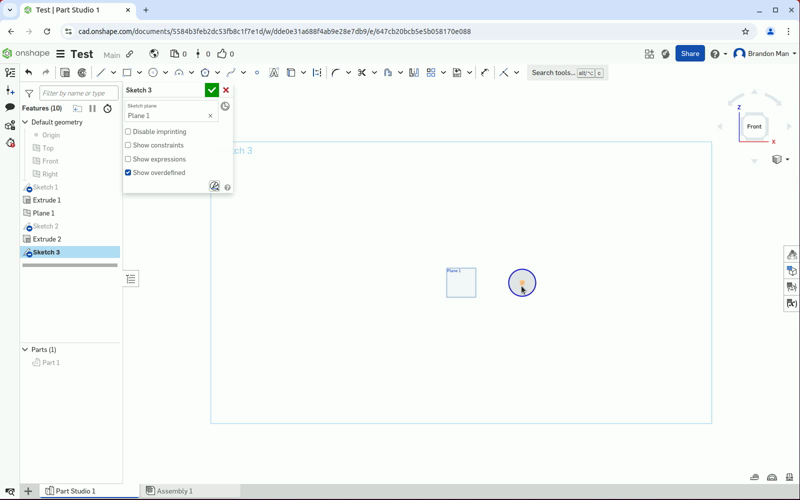
scroll(6)
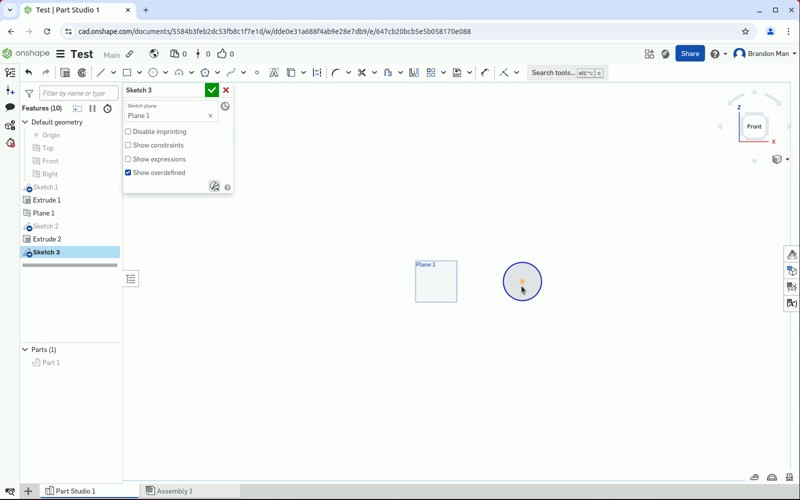
scroll(6)
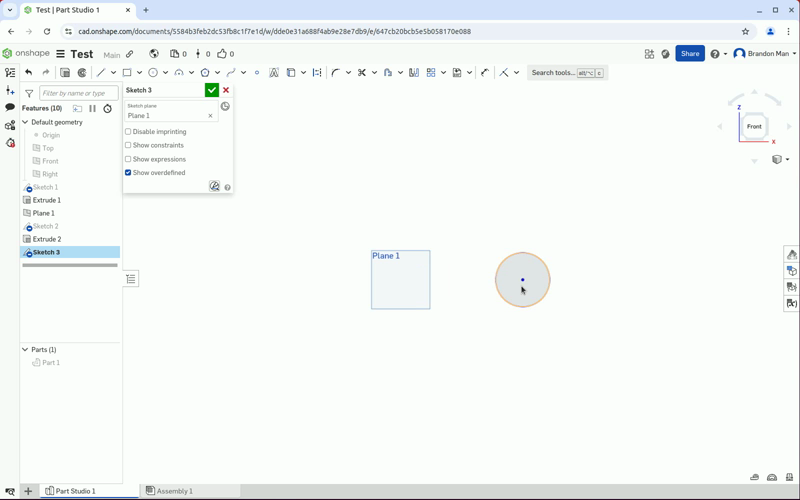
scroll(6)
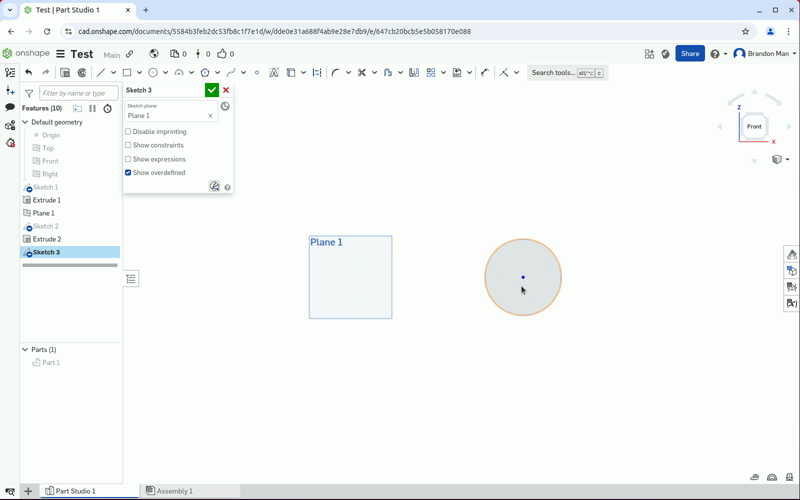
scroll(6)
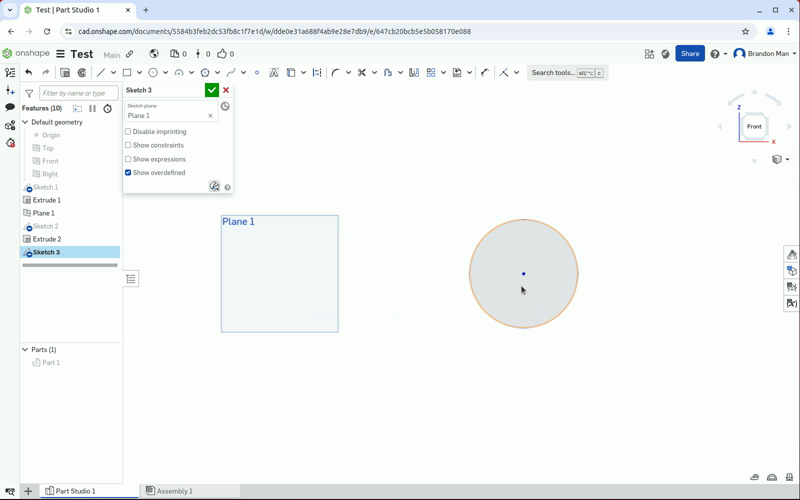
scroll(6)
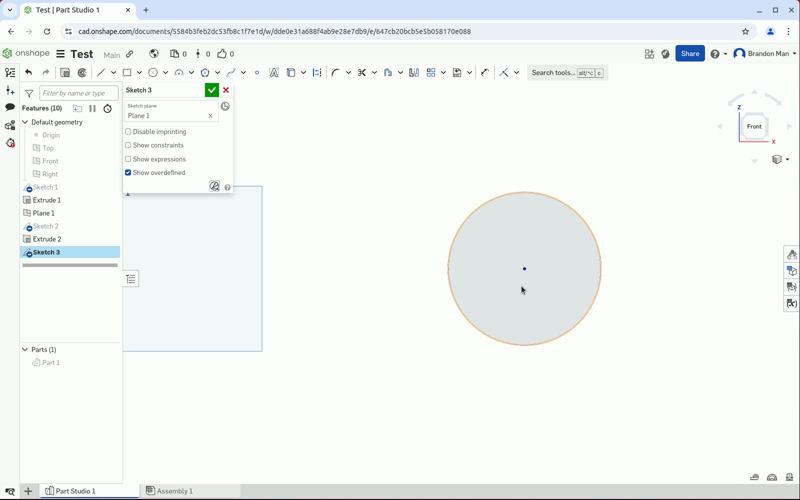
scroll(6)
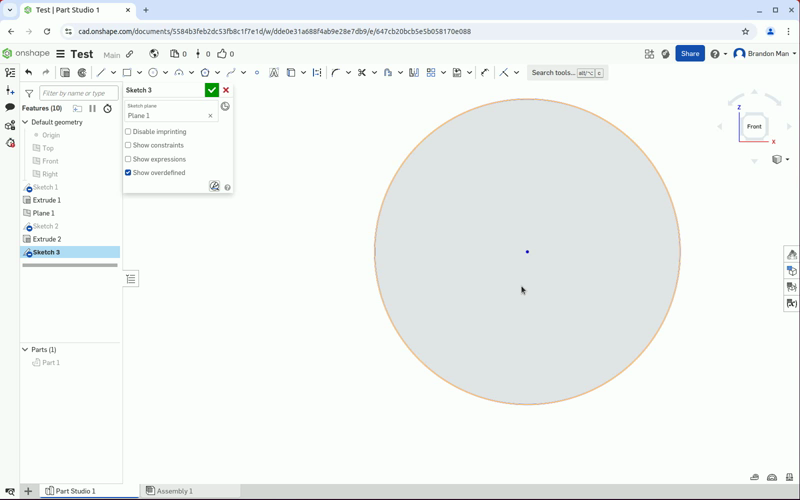
click(521, 285)
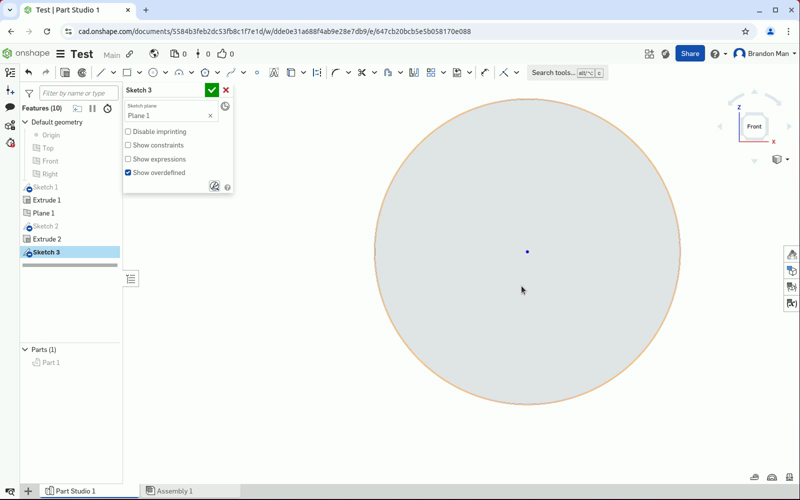
scroll(-6)
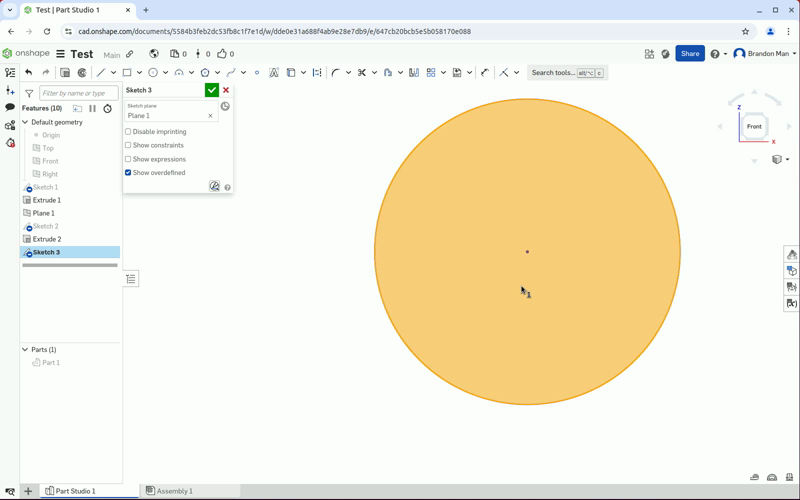
scroll(-6)
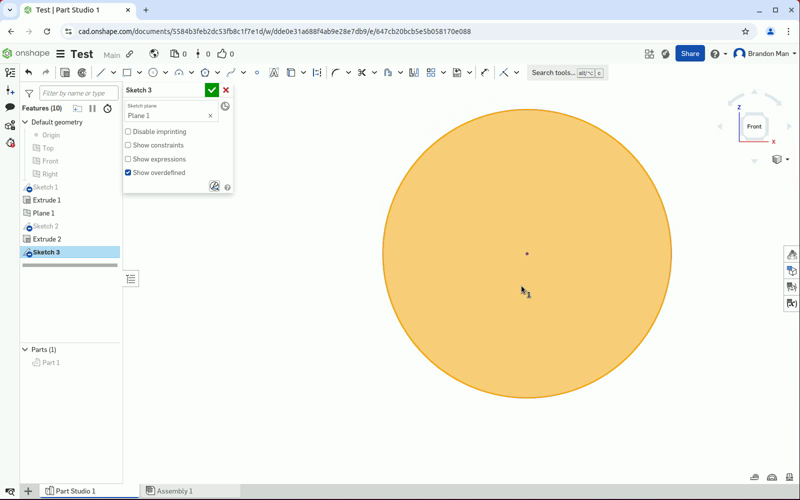
scroll(-6)
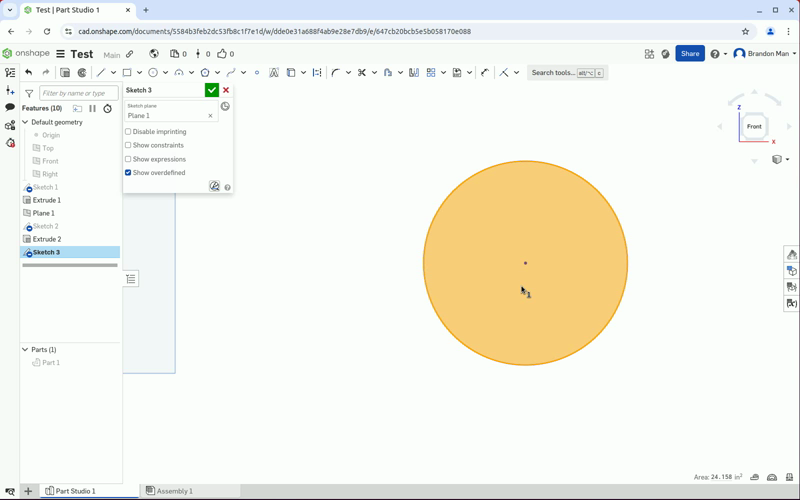
scroll(-6)
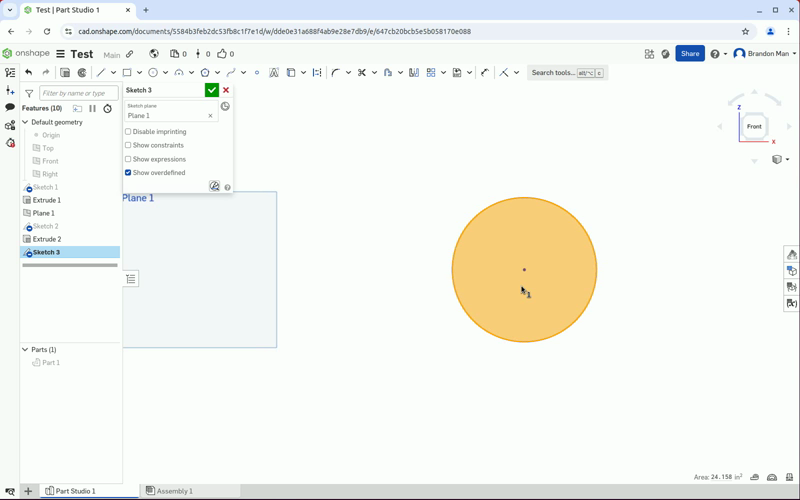
scroll(-6)
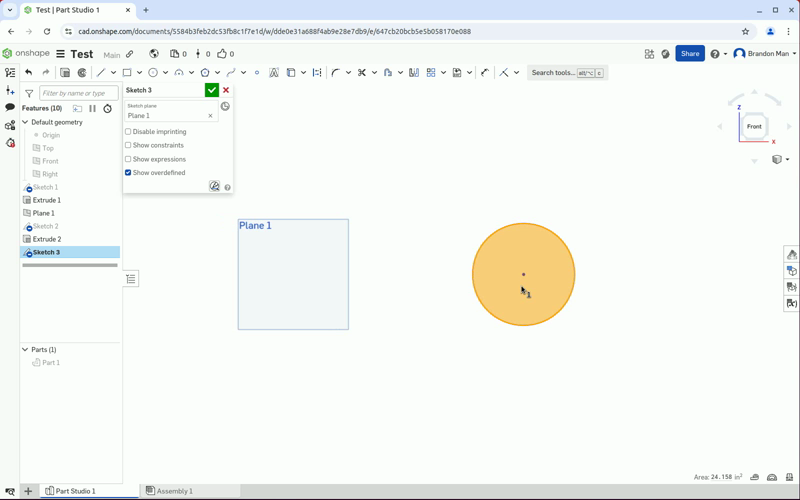
scroll(-6)
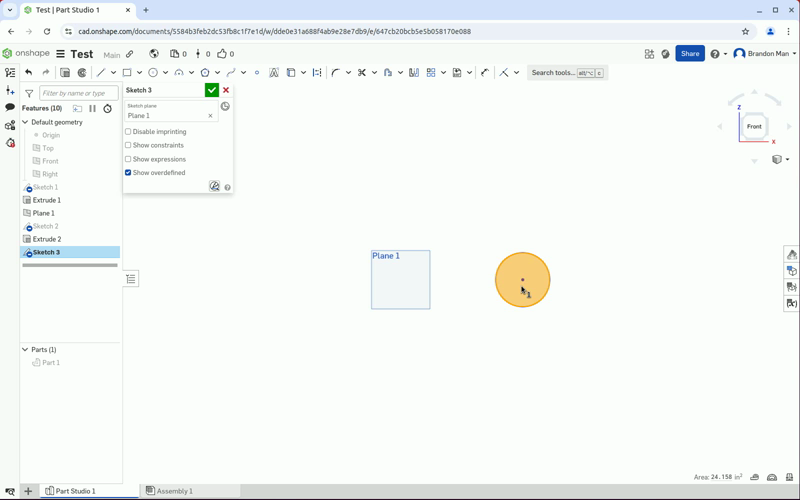
scroll(-6)
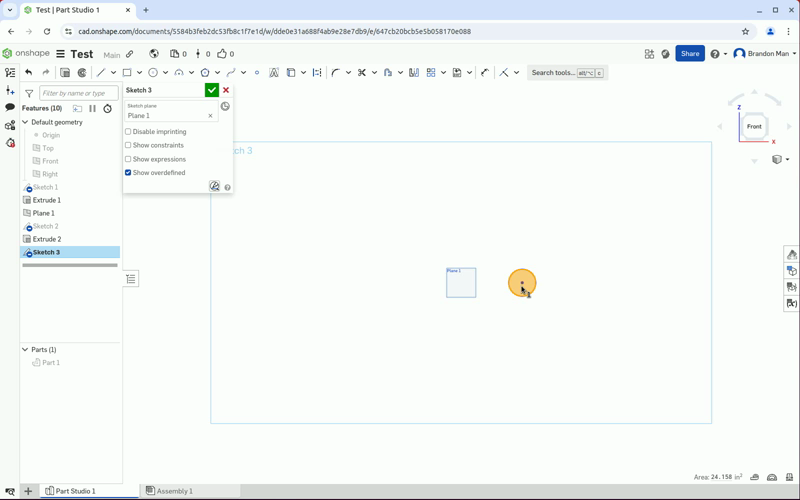
mouse_move(73, 352)
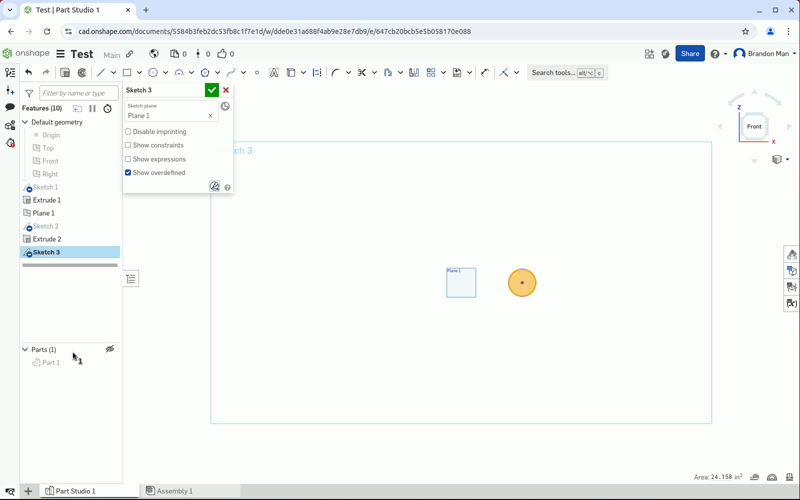
key(shift+y)
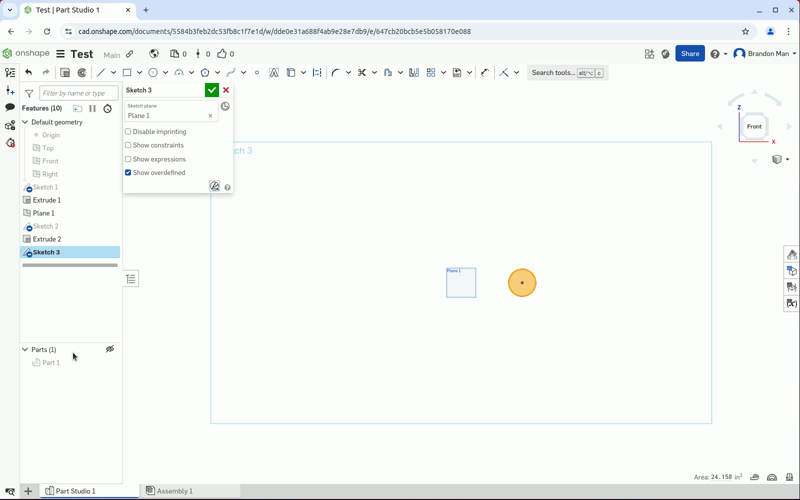
key(shift+e)
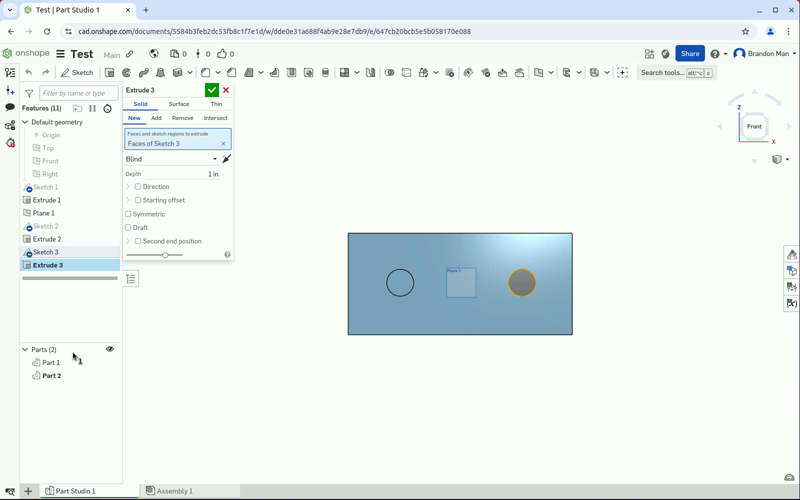
mouse_move(143, 106)
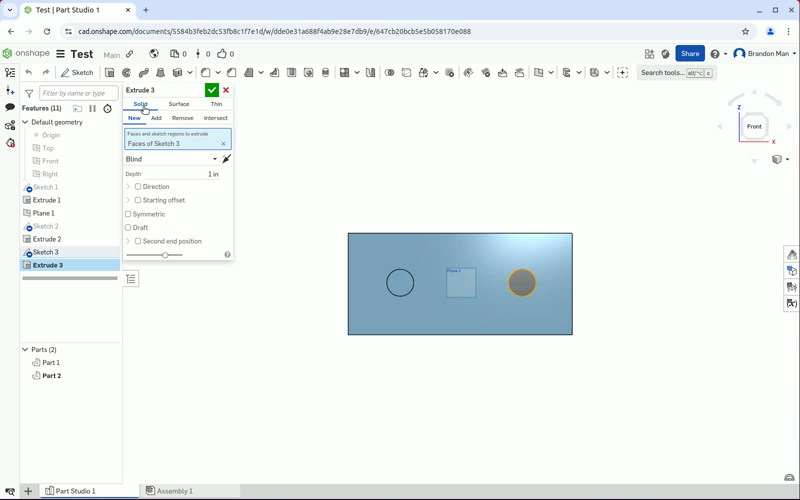
click(143, 106)
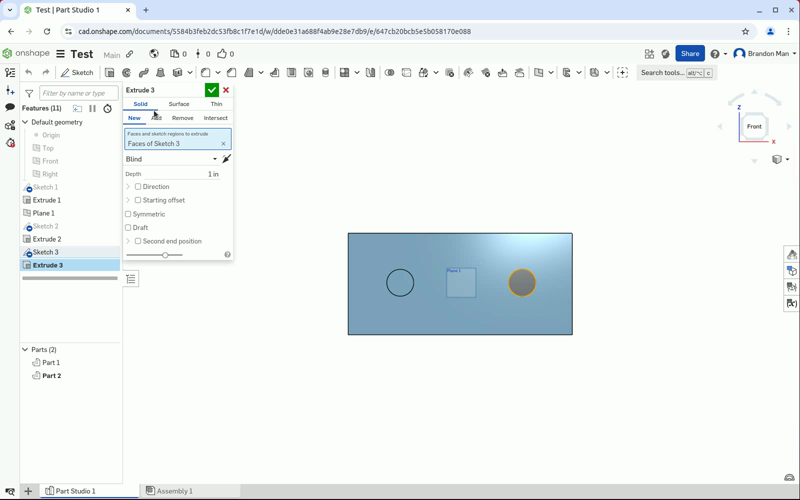
mouse_move(186, 120)
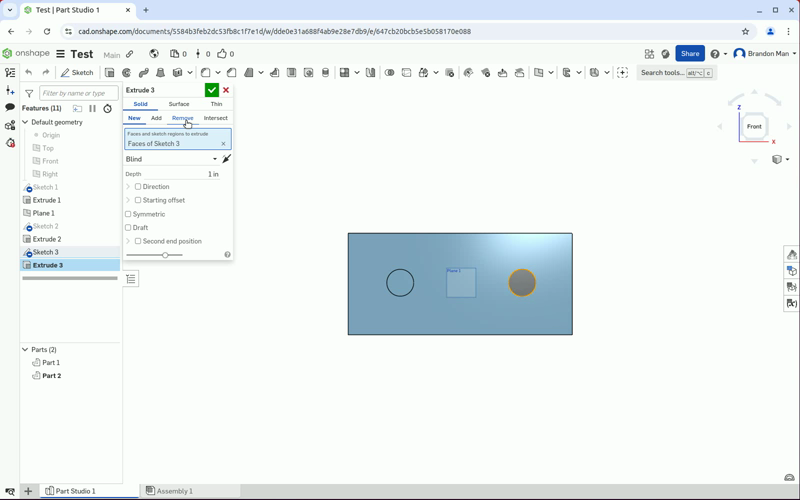
click(186, 120)
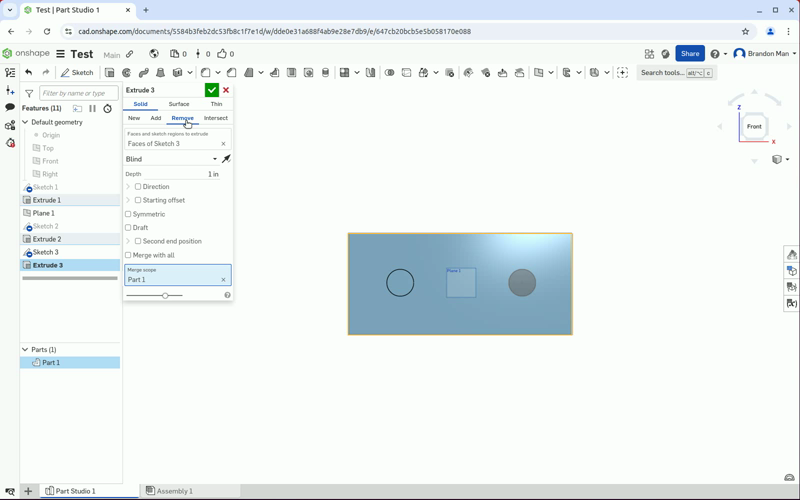
key(tab, 4)
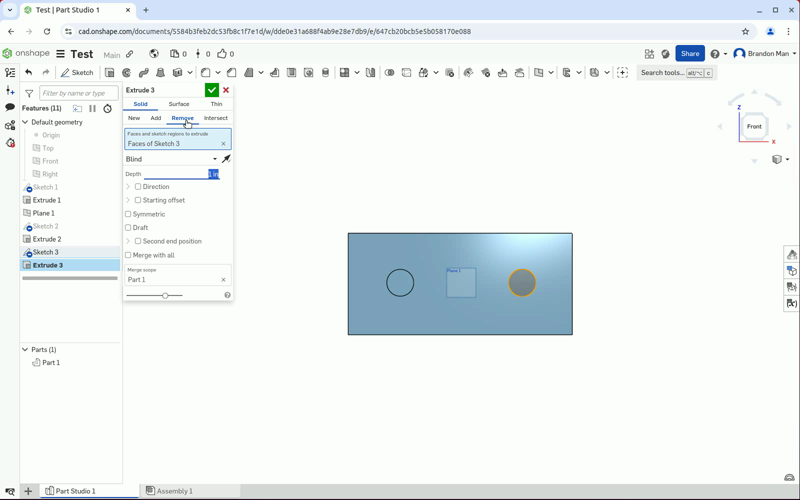
text(16.85)
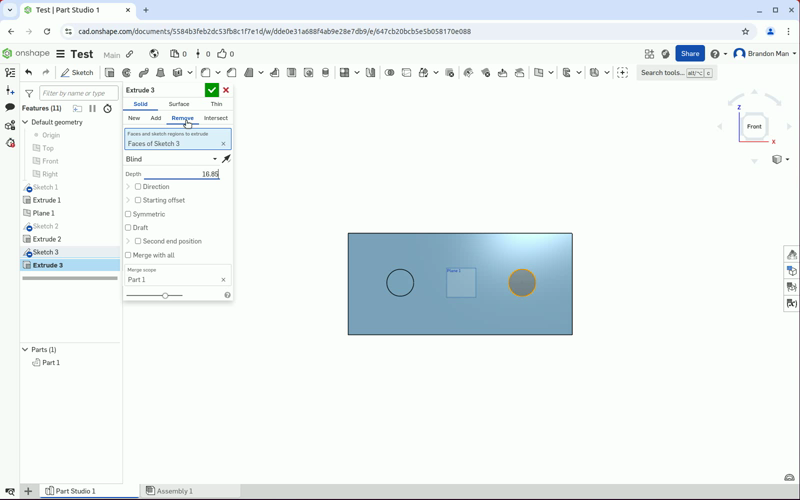
key(tab, 6)
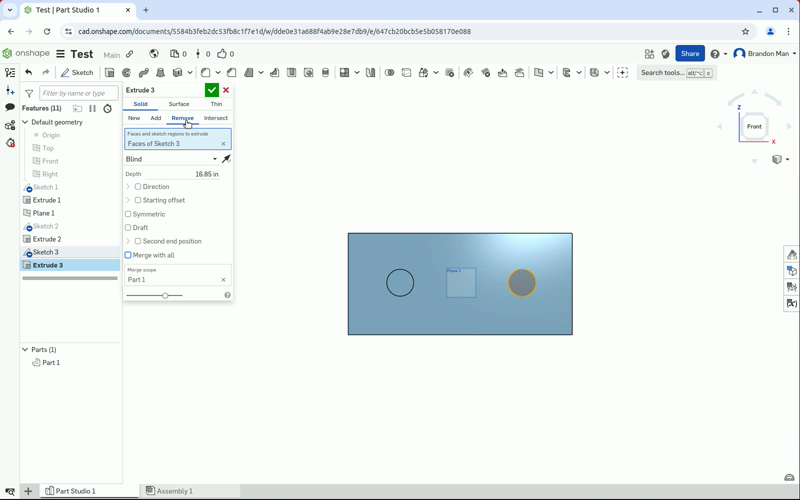
key(space)
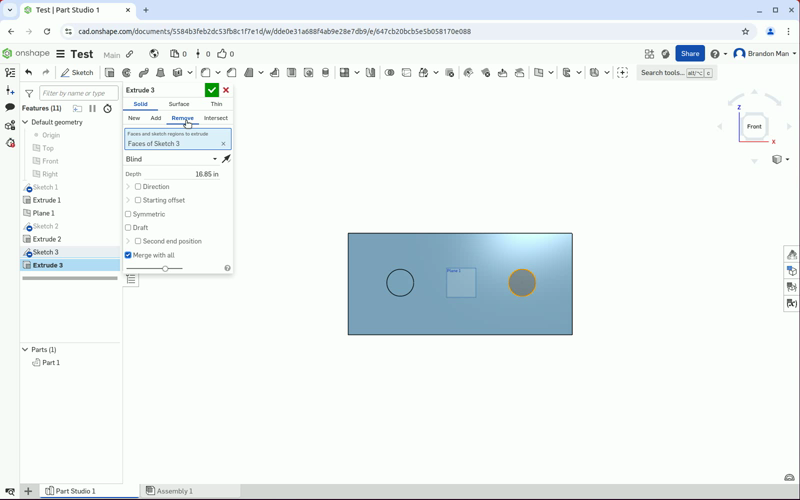
key(enter)
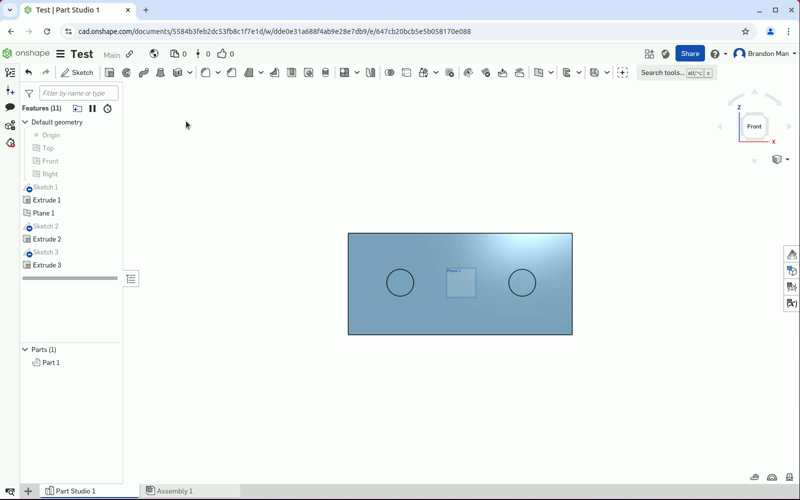
key(shift+h)
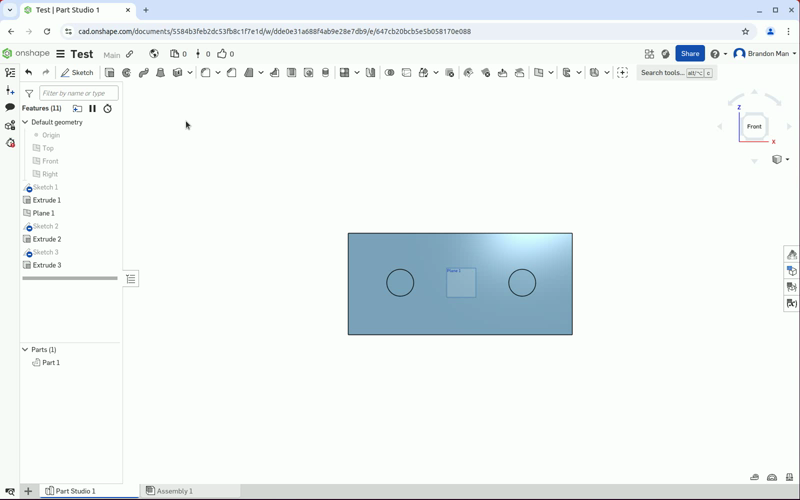
key(shift+h)
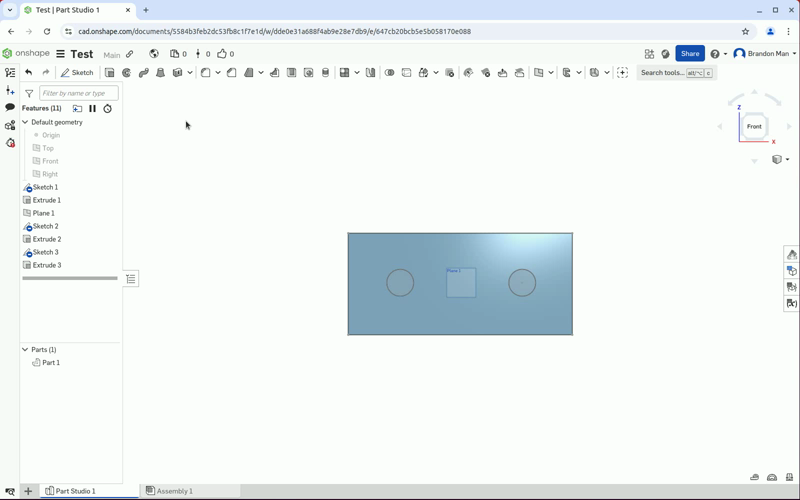
key(shift+7)
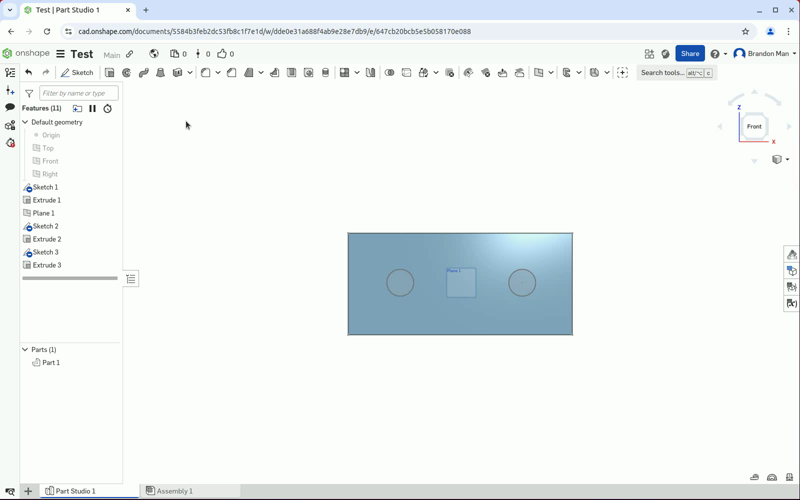
key(left, 2)
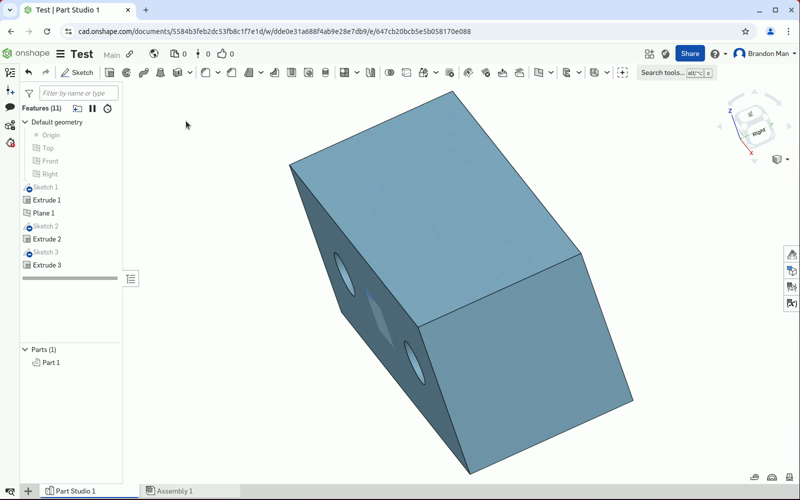
key(down, 2)
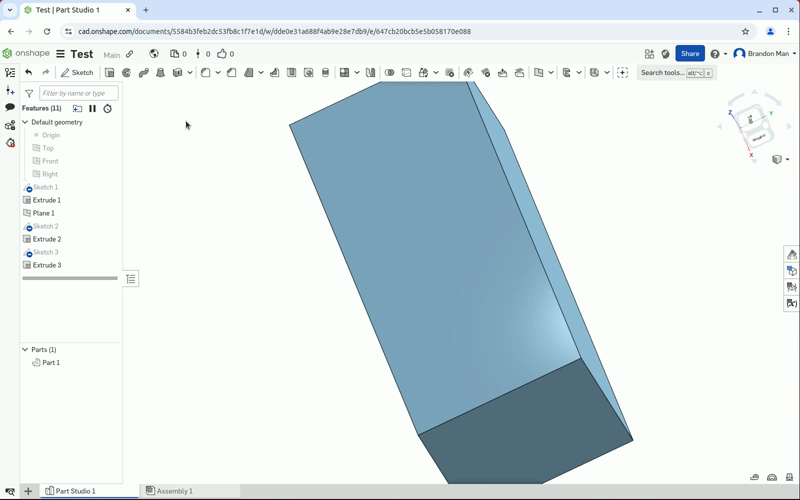
key(up, 2)
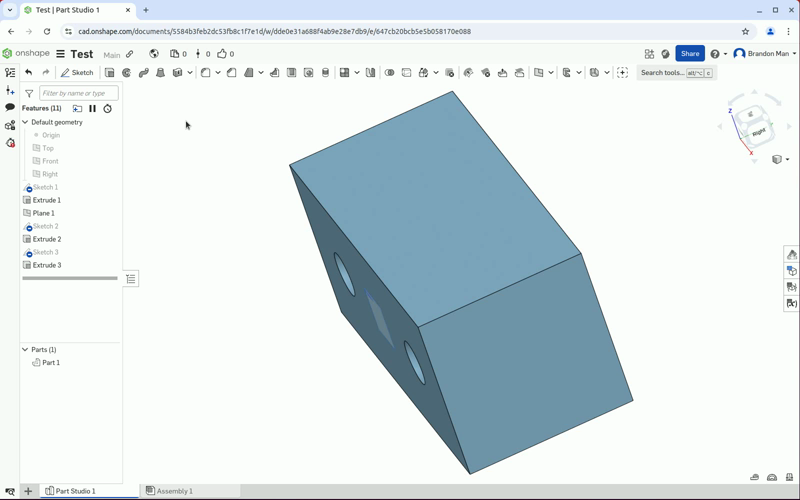
key(right, 2)
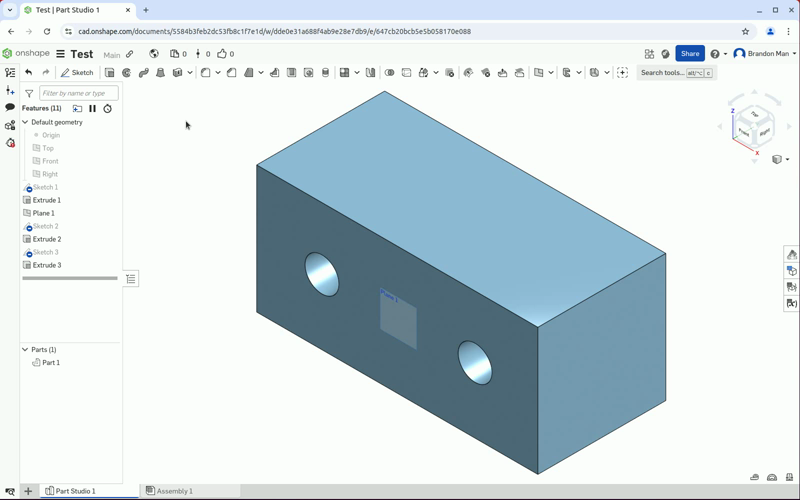
mouse_move(73, 189)
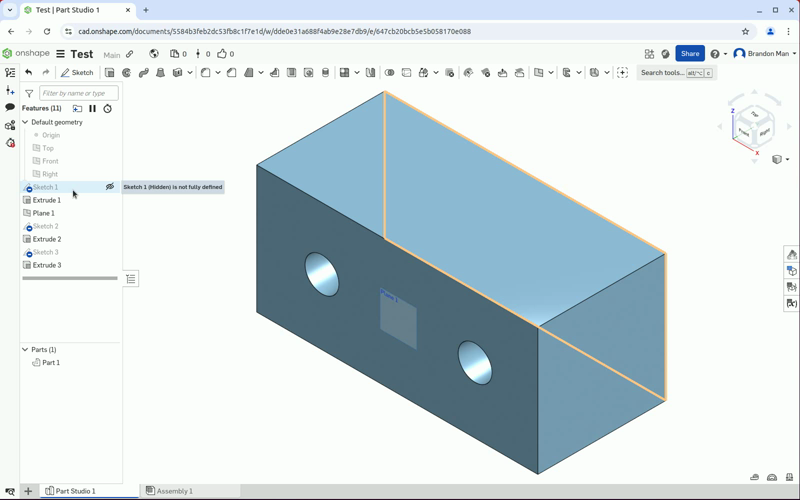
click(73, 189)